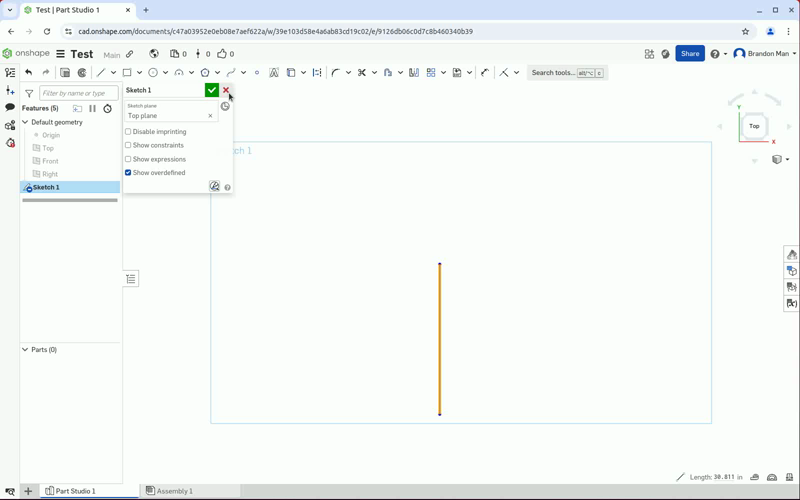
key(shift+h)
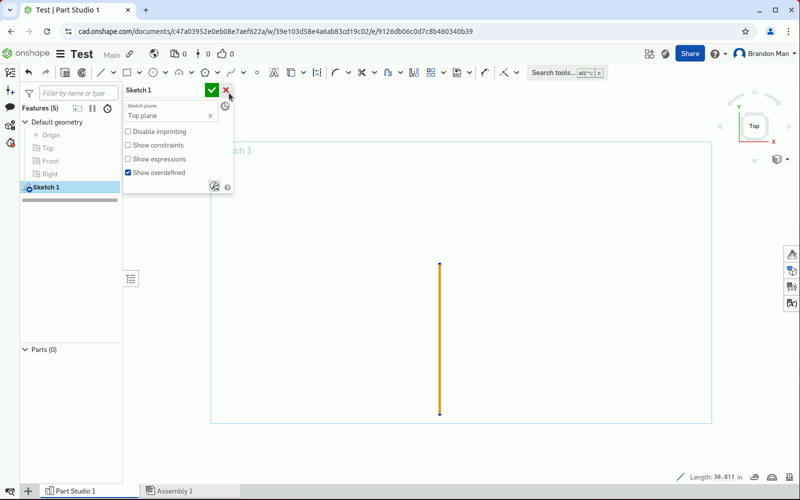
key(shift+s)
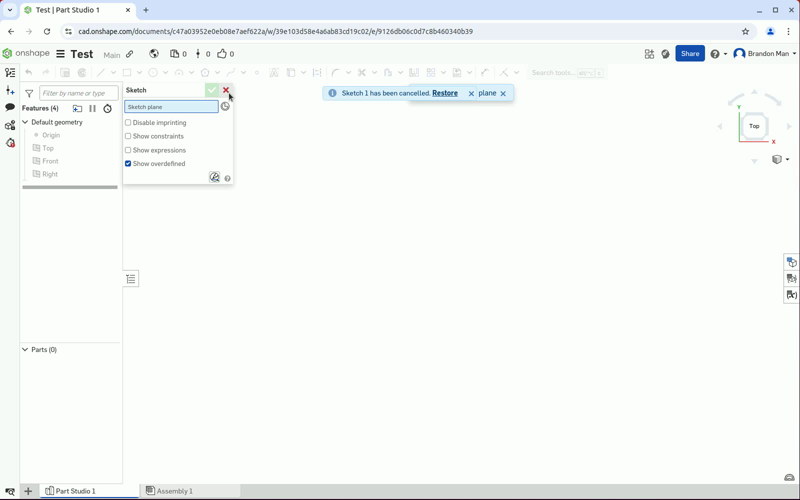
mouse_move(73, 150)
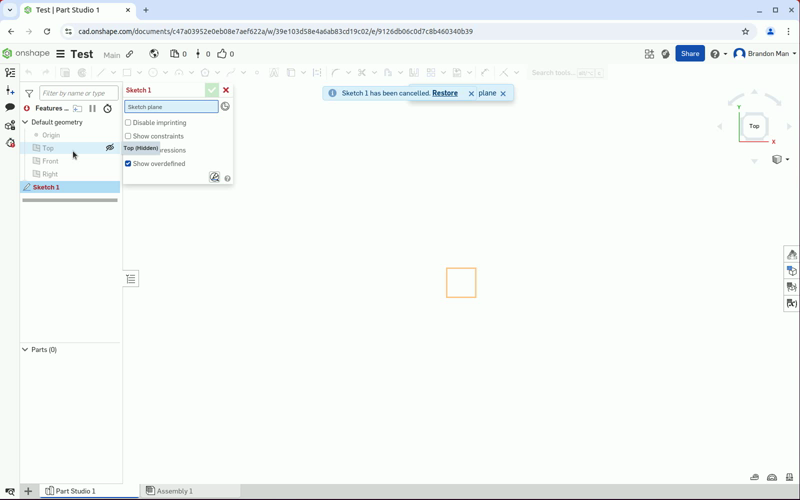
click(73, 150)
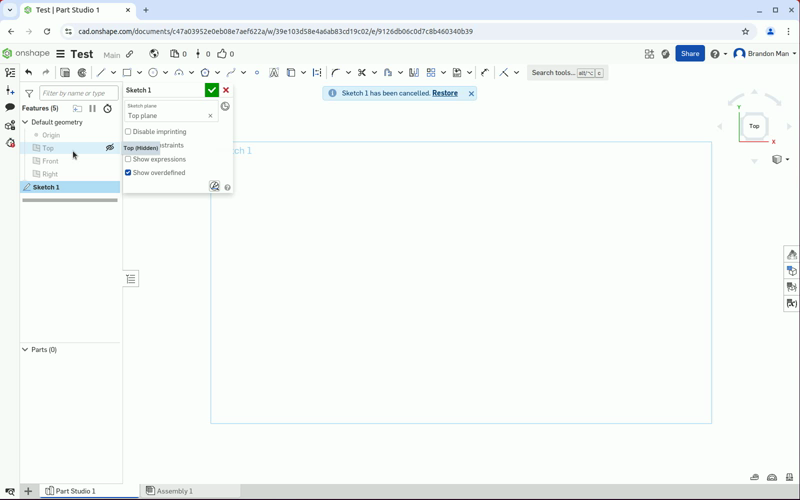
mouse_move(73, 352)
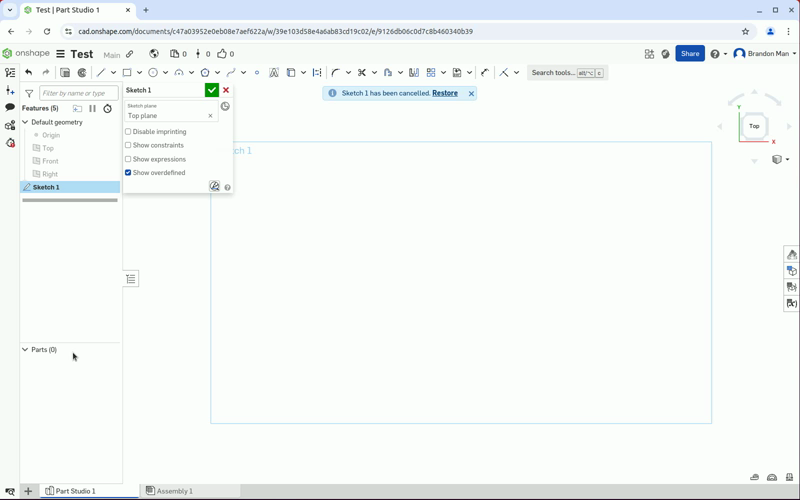
key(y)
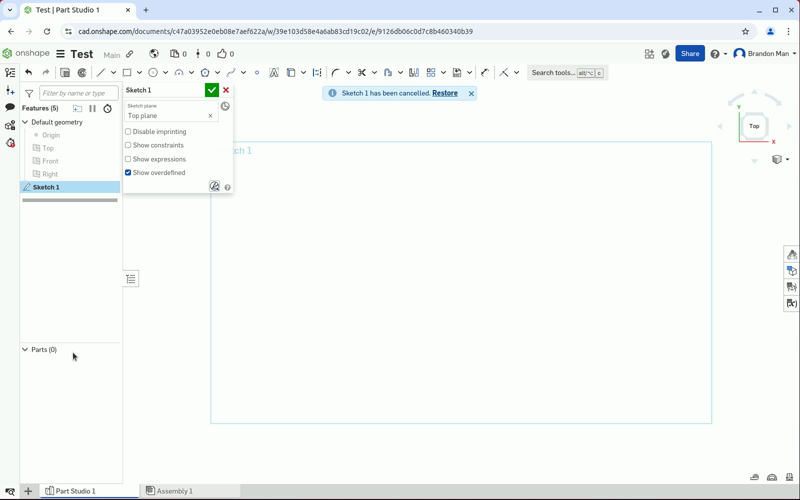
key(l)
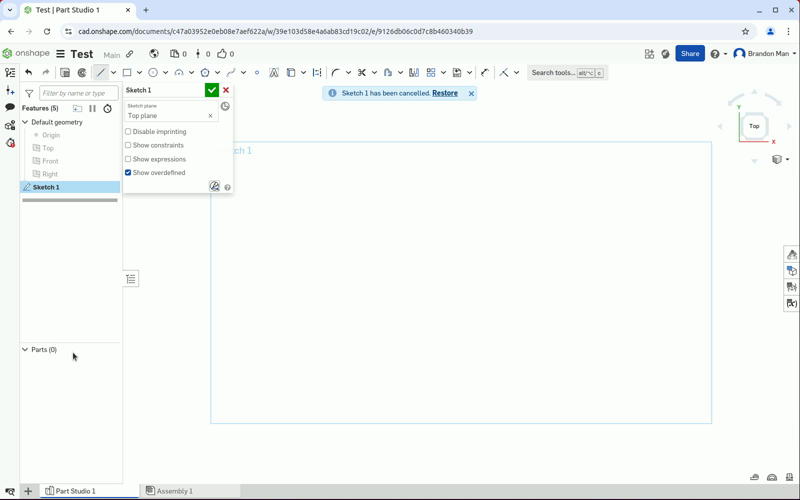
key_down(shift)
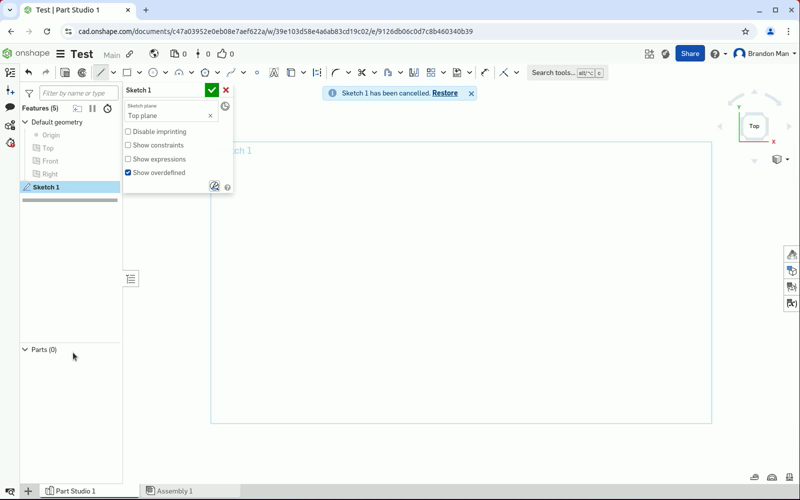
mouse_move(348, 330)
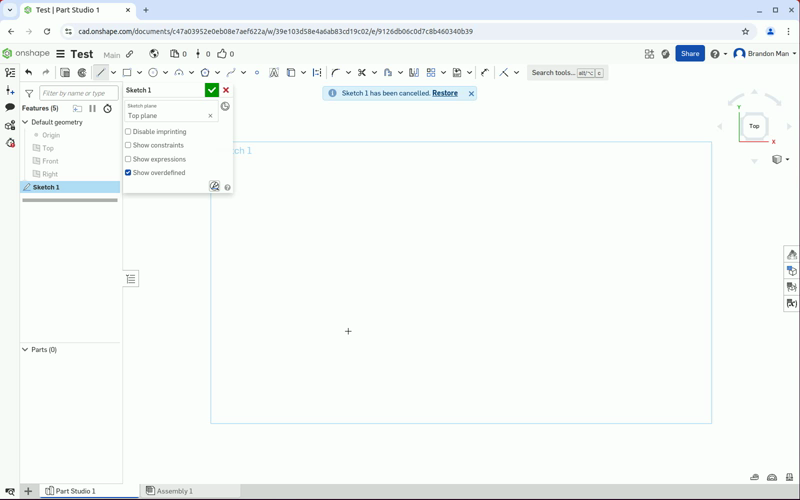
click(348, 330)
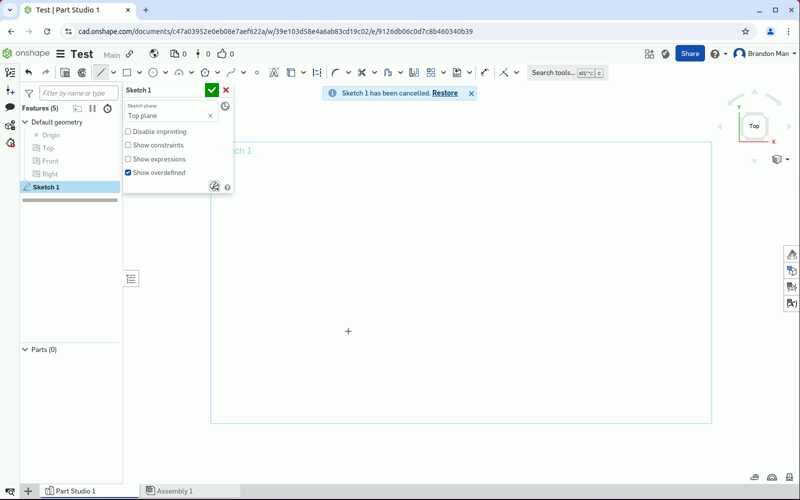
key_up(shift)
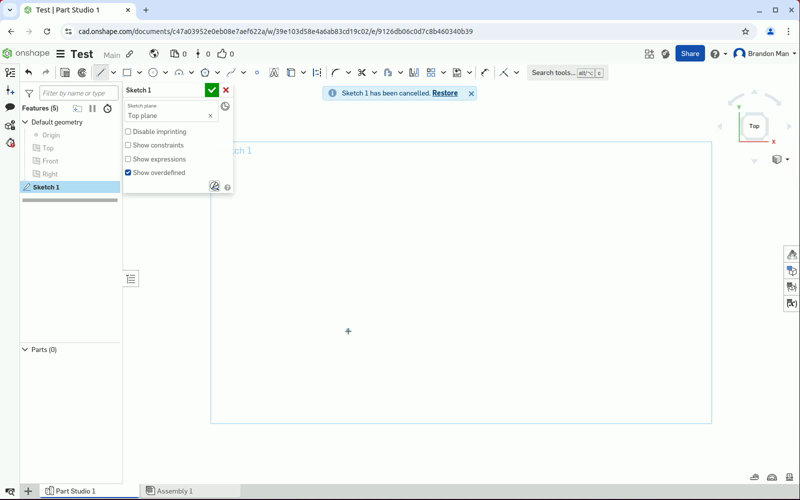
key_down(shift)
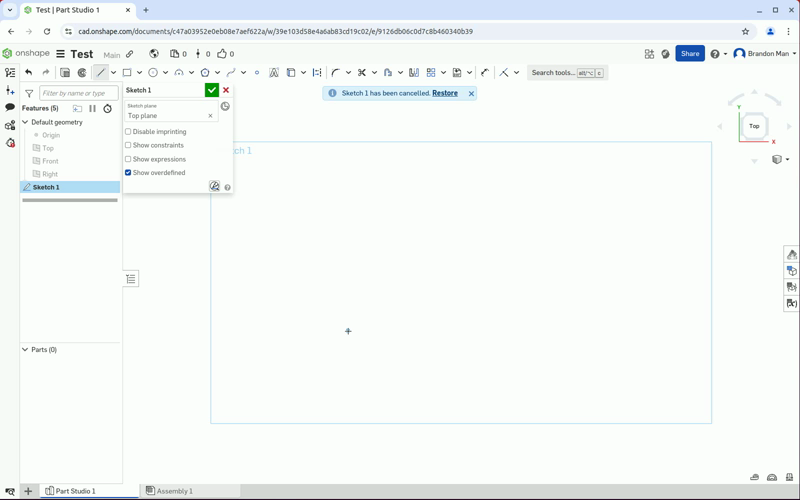
mouse_move(413, 330)
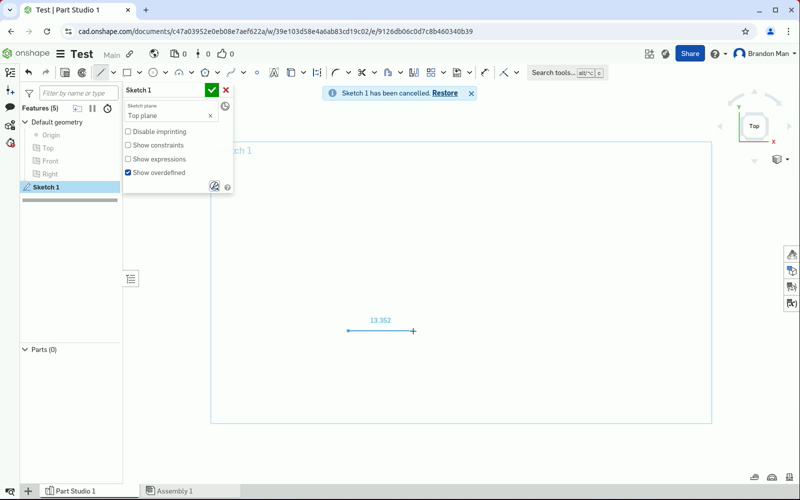
click(413, 330)
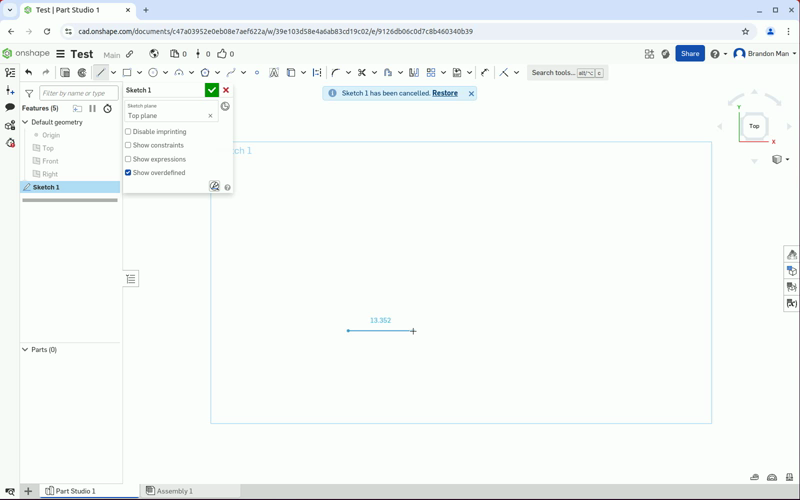
key_up(shift)
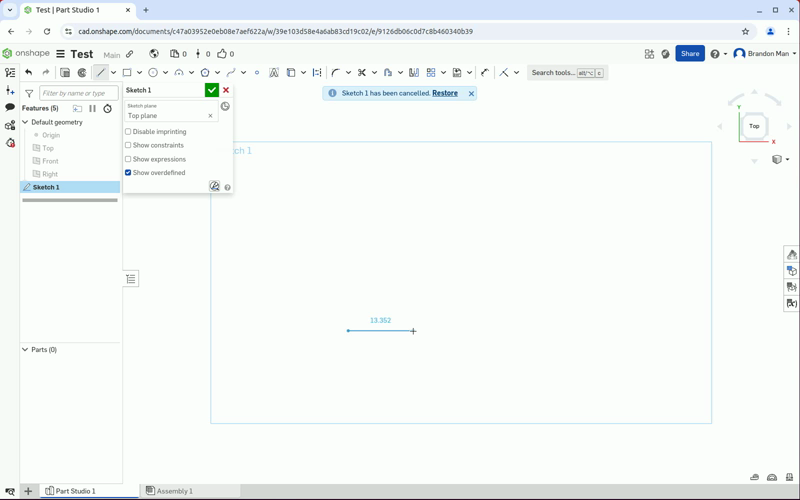
key_down(shift)
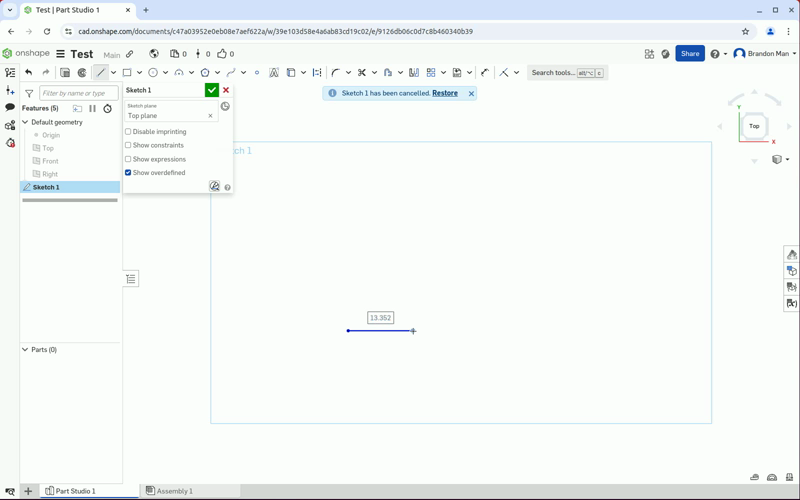
mouse_move(443, 330)
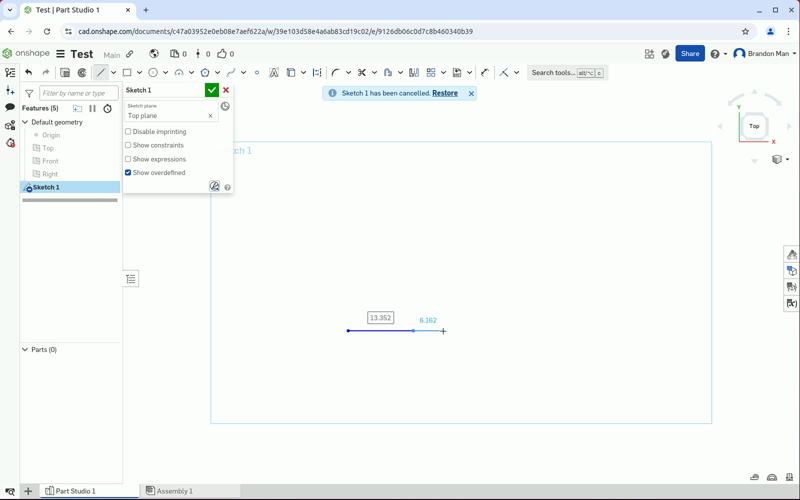
mouse_move(413, 363)
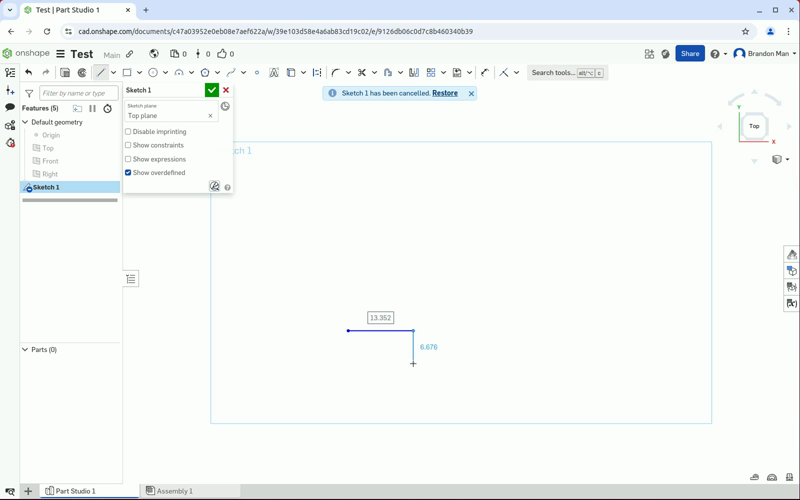
click(413, 363)
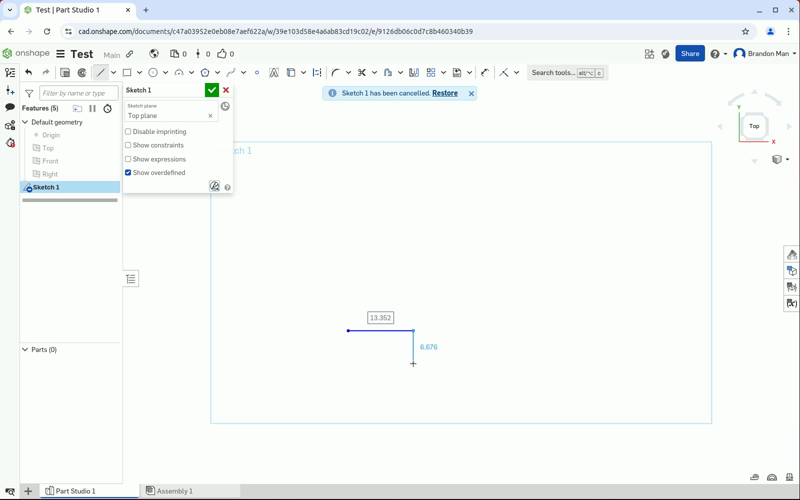
key_up(shift)
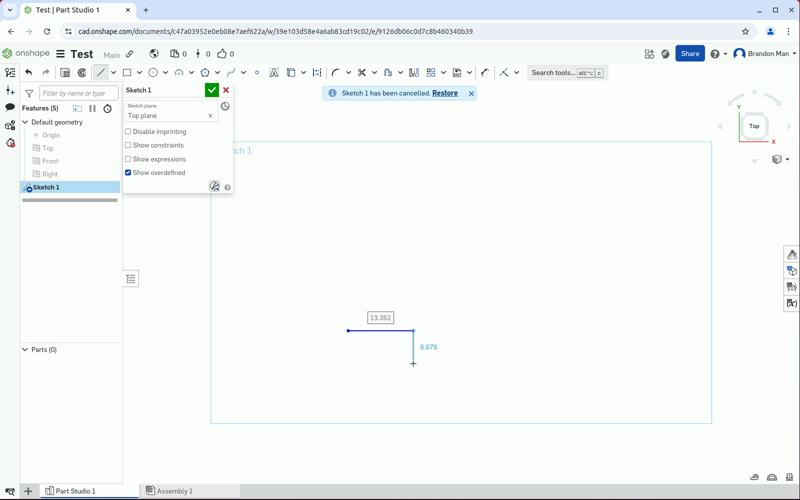
key_down(shift)
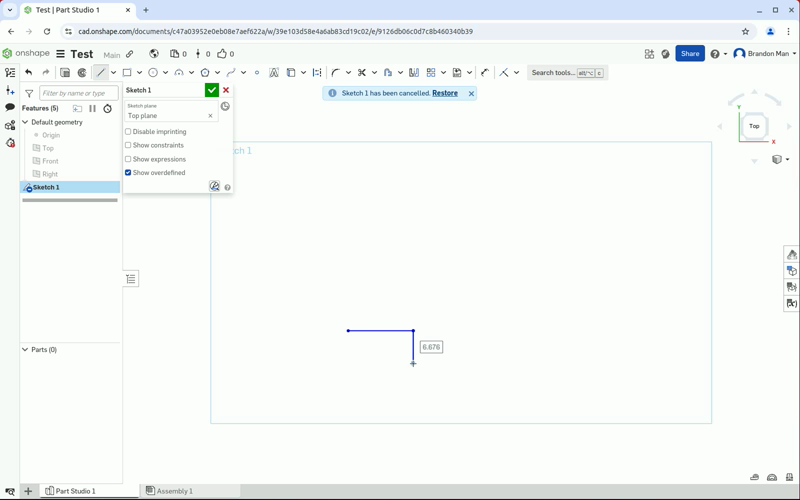
mouse_move(443, 363)
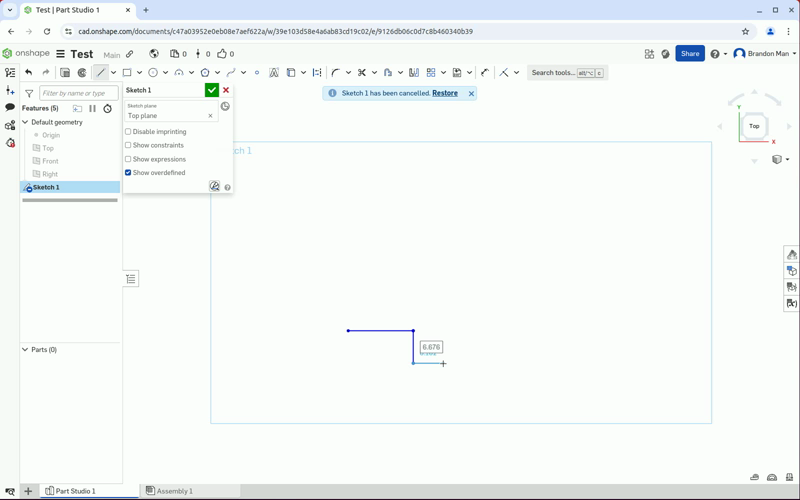
mouse_move(460, 363)
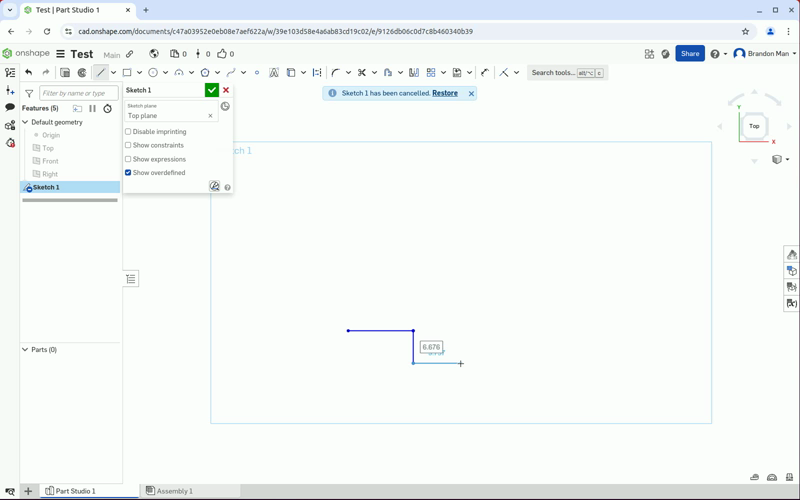
click(460, 363)
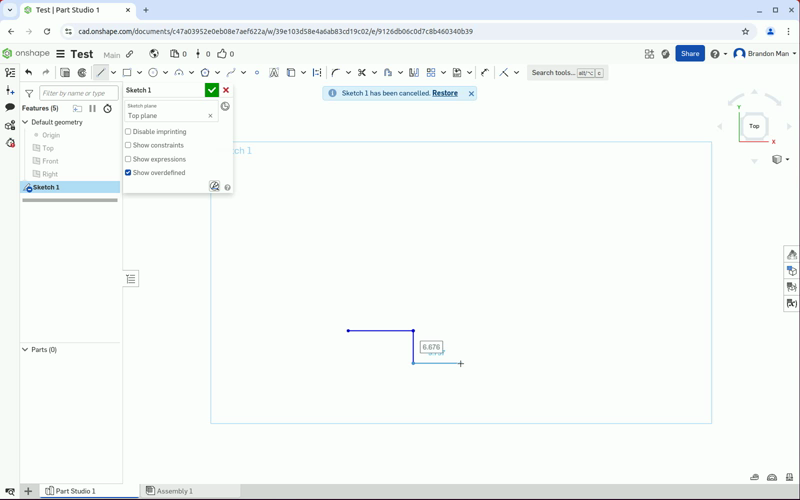
key_up(shift)
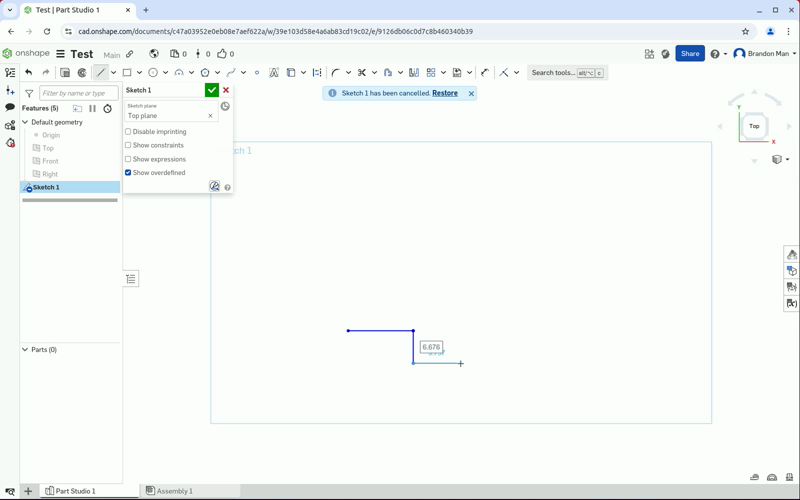
key_down(shift)
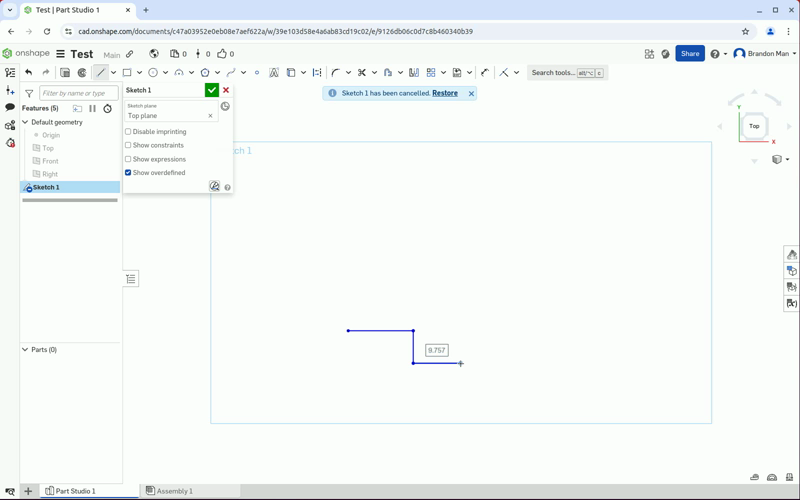
mouse_move(460, 202)
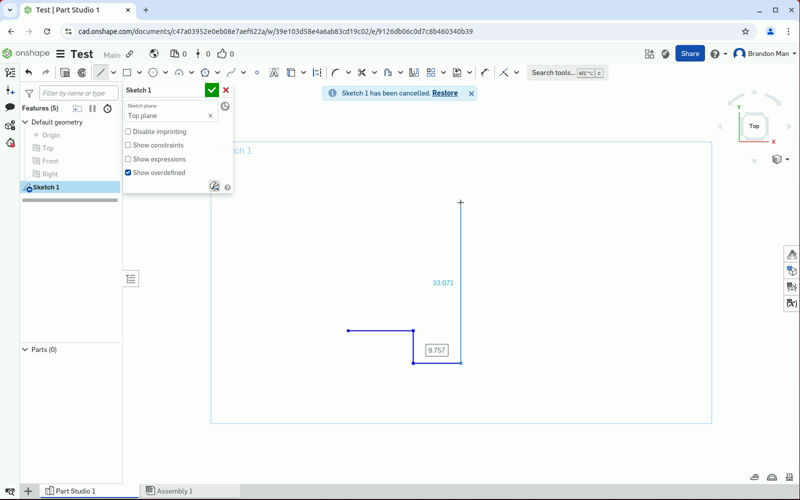
click(460, 202)
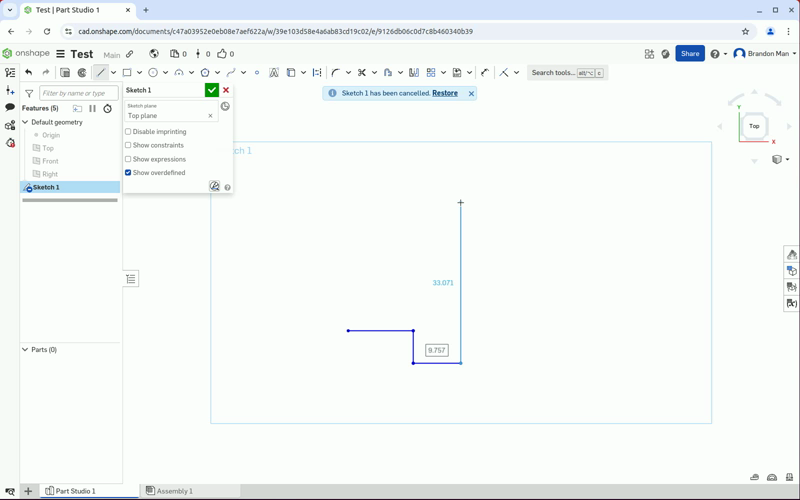
key_up(shift)
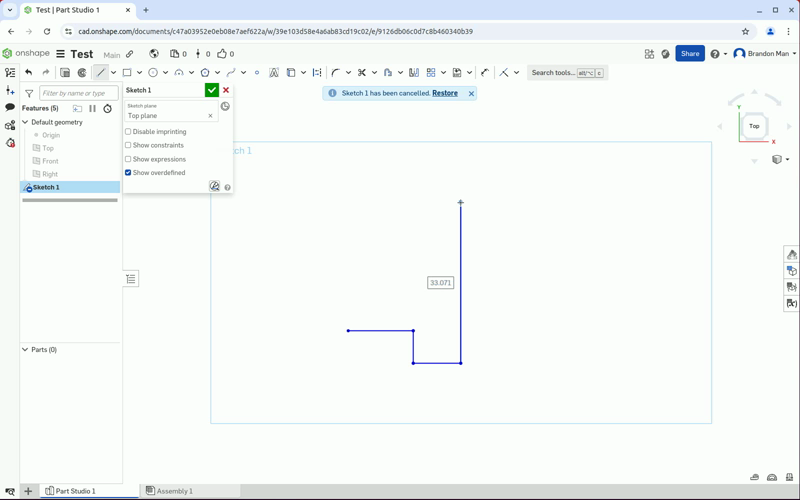
key_down(shift)
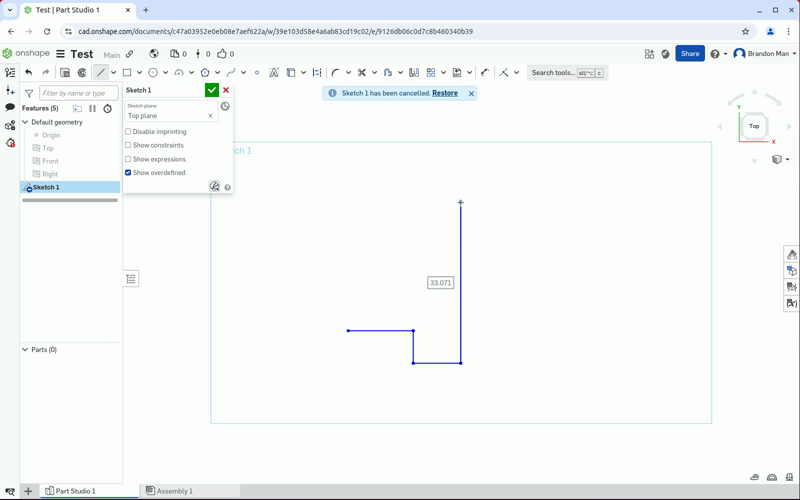
mouse_move(348, 202)
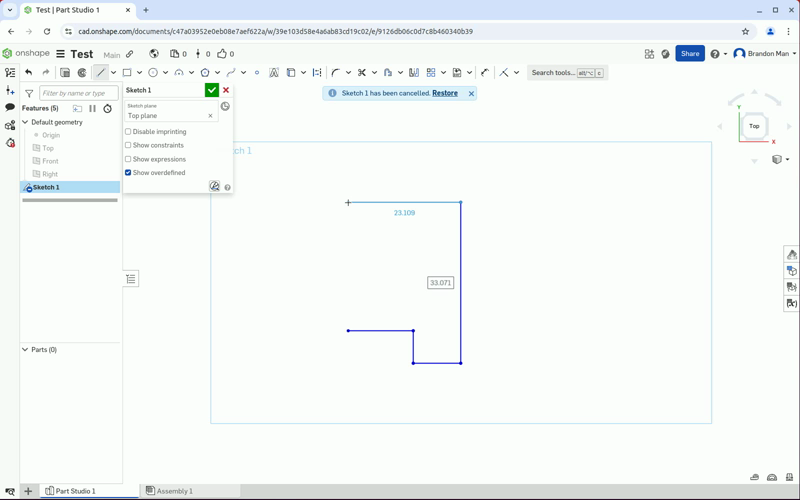
click(348, 202)
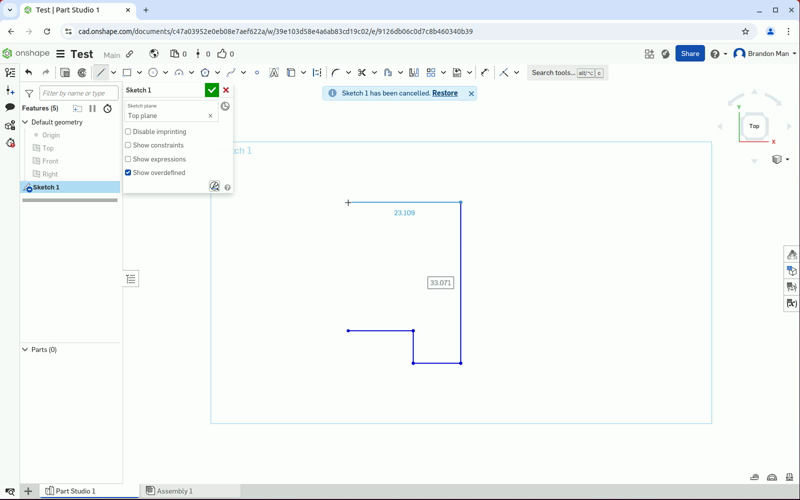
key_up(shift)
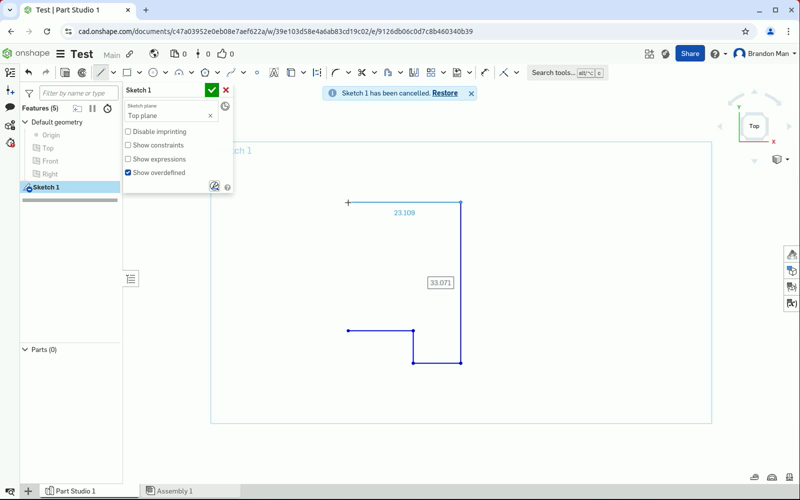
key_down(shift)
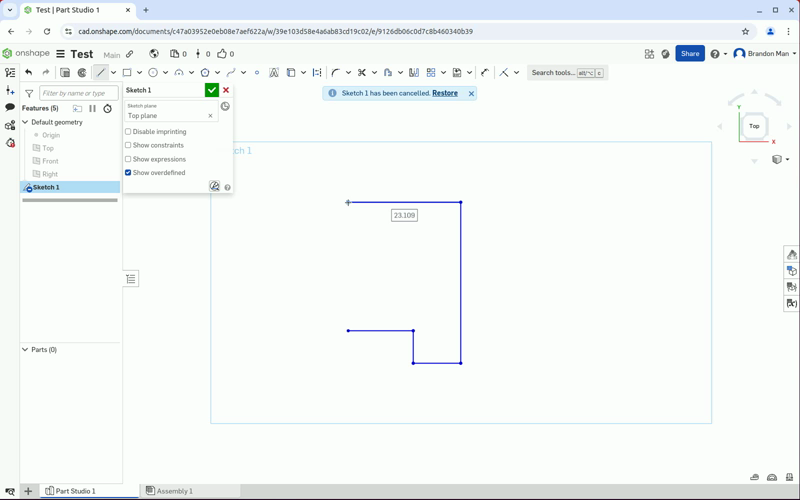
mouse_move(348, 330)
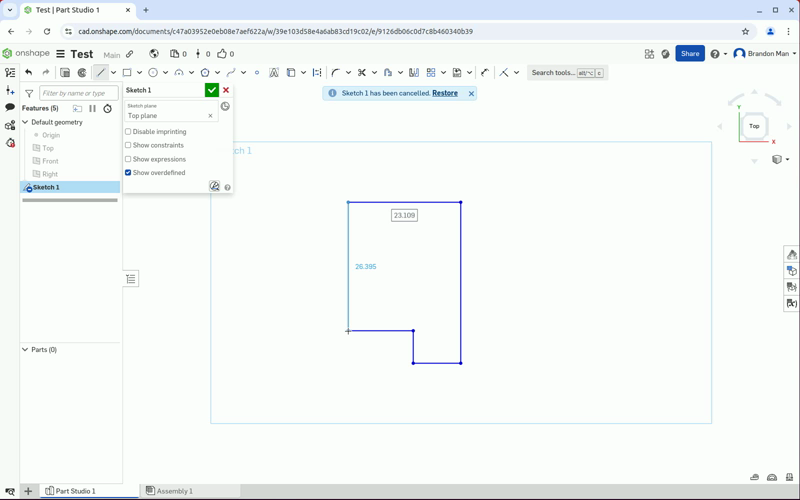
key_up(shift)
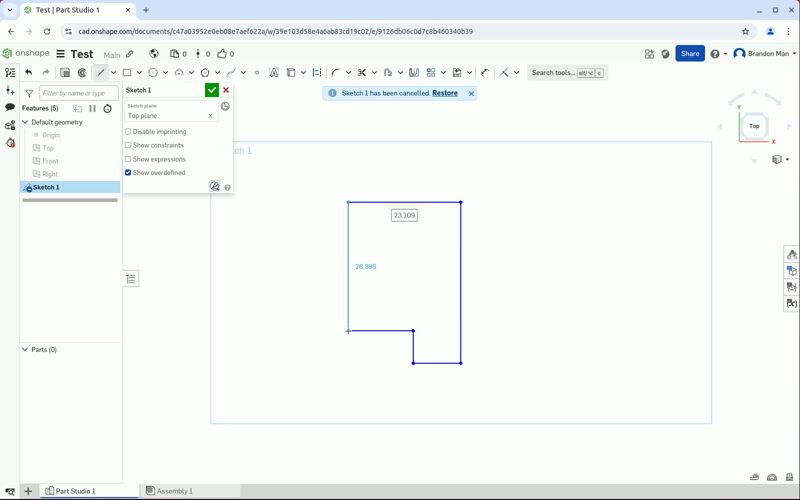
click(348, 330)
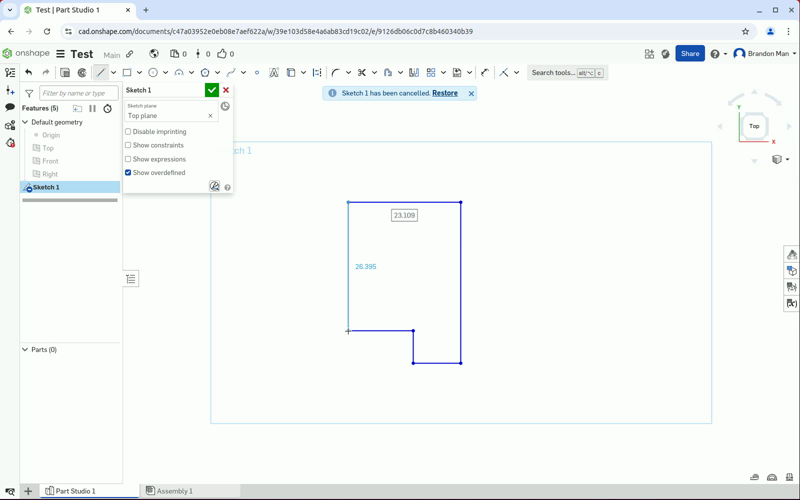
key(esc)
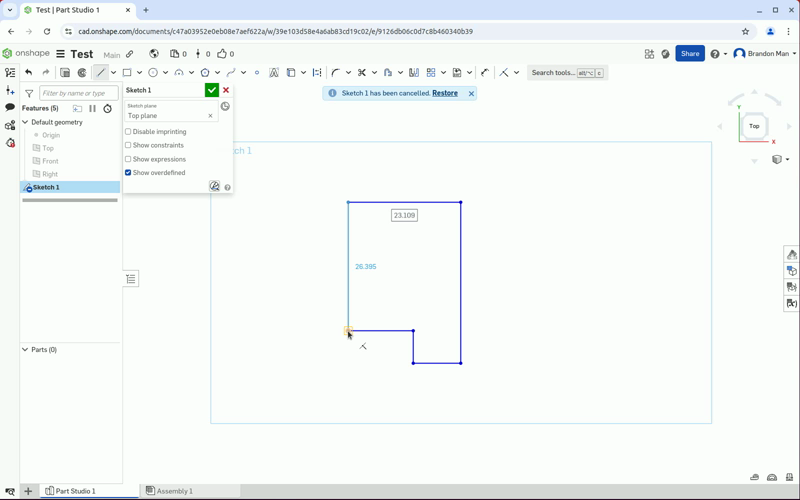
key(c)
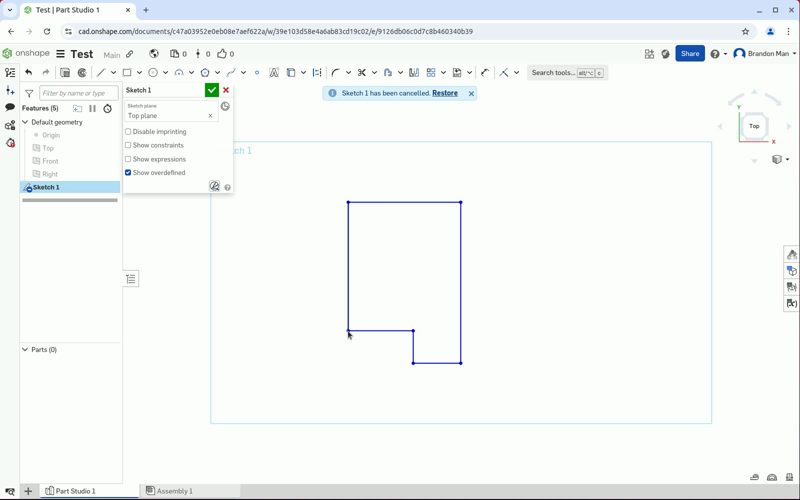
key_down(shift)
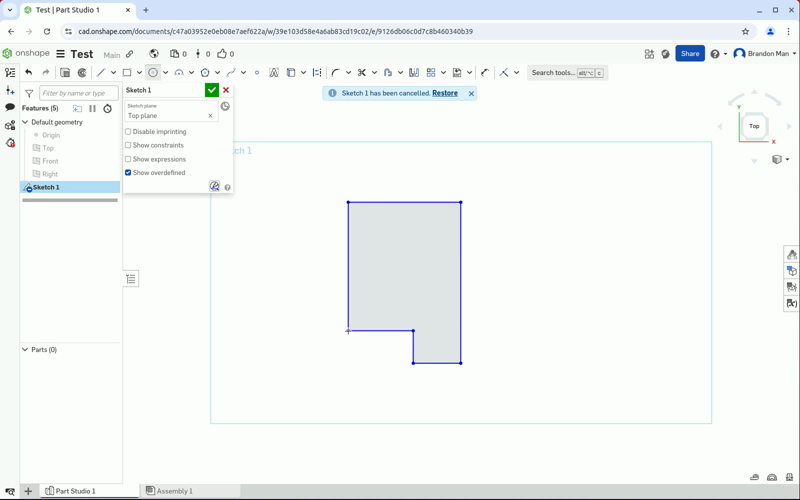
mouse_move(402, 261)
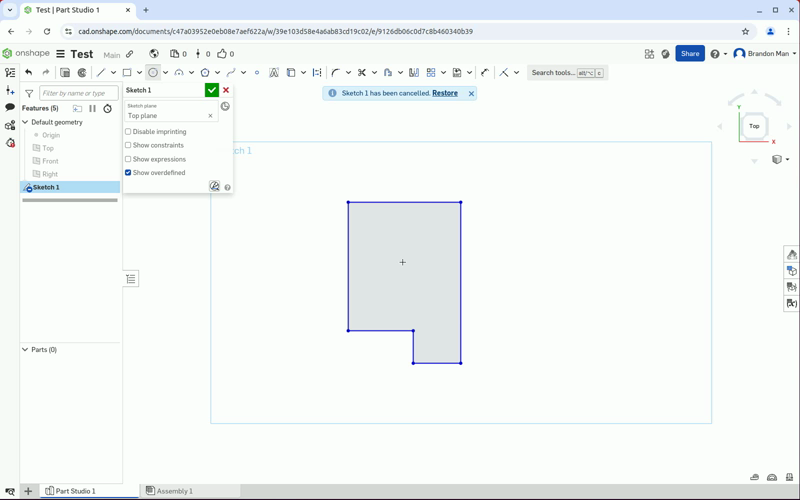
click(402, 261)
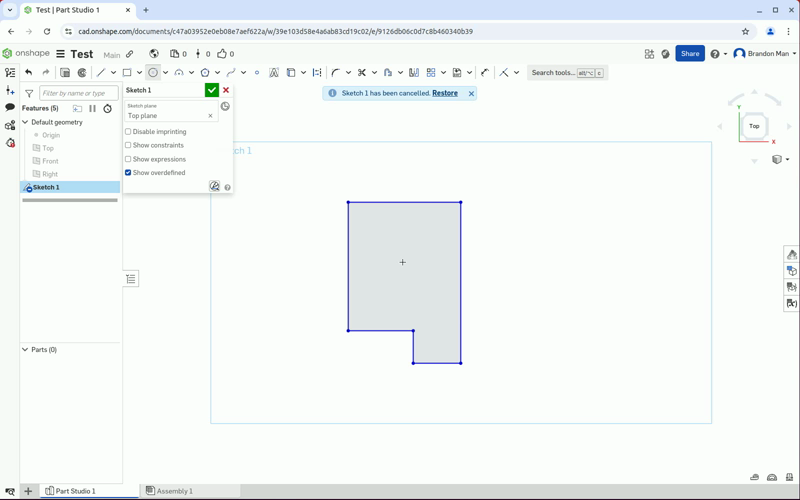
key_up(shift)
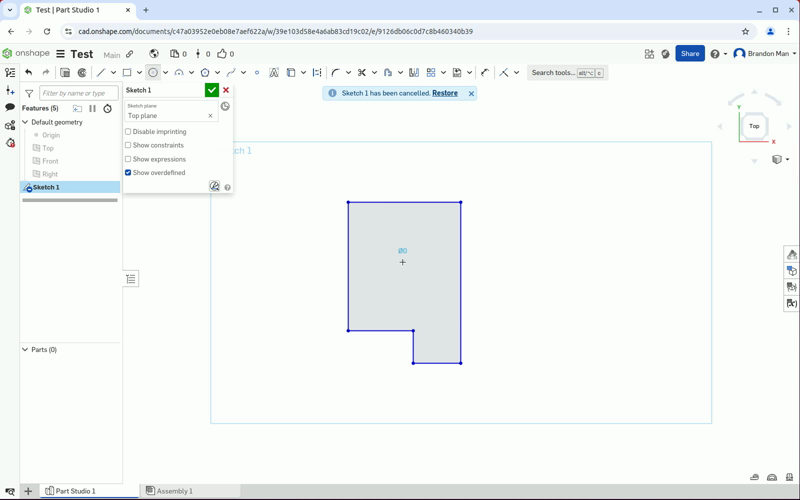
mouse_move(418, 261)
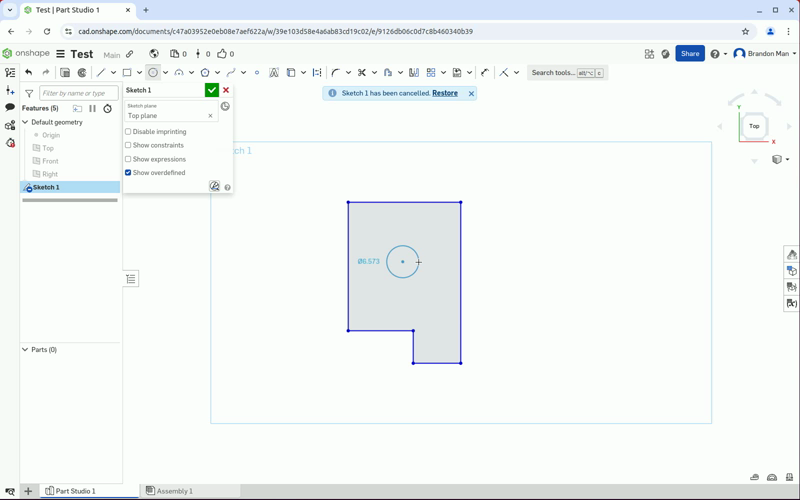
click(418, 261)
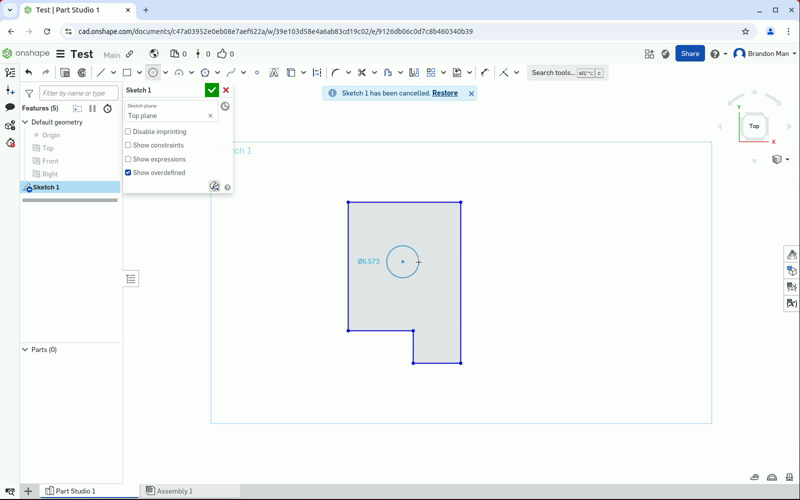
key(esc)
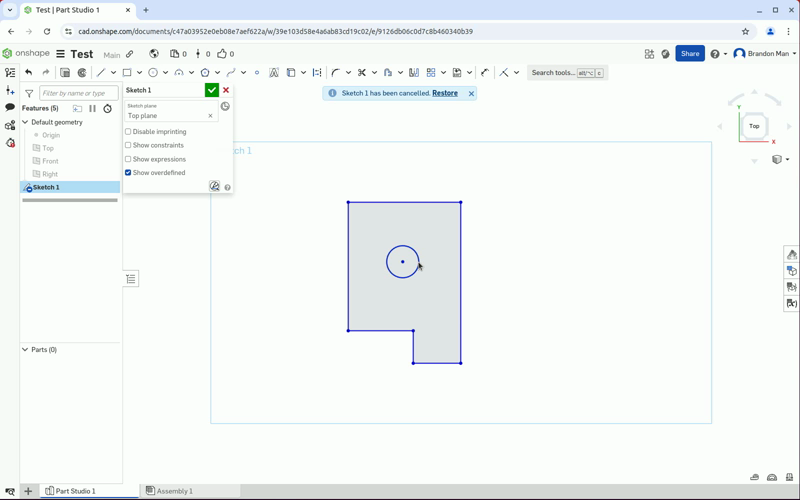
mouse_move(423, 299)
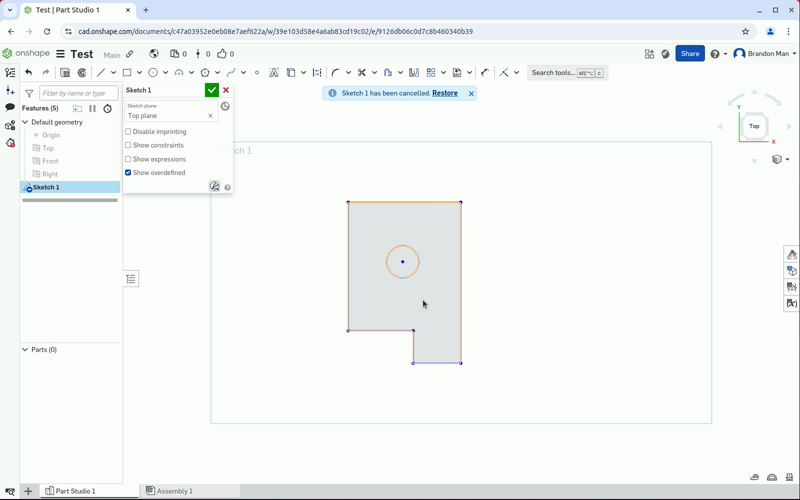
click(423, 299)
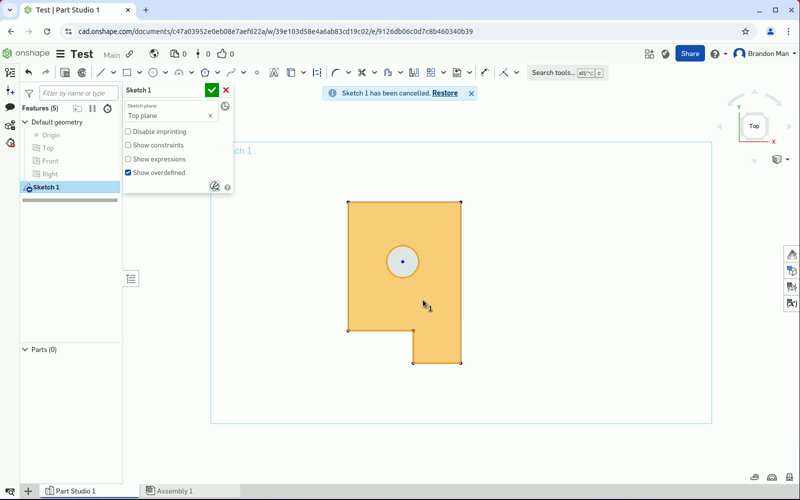
mouse_move(73, 352)
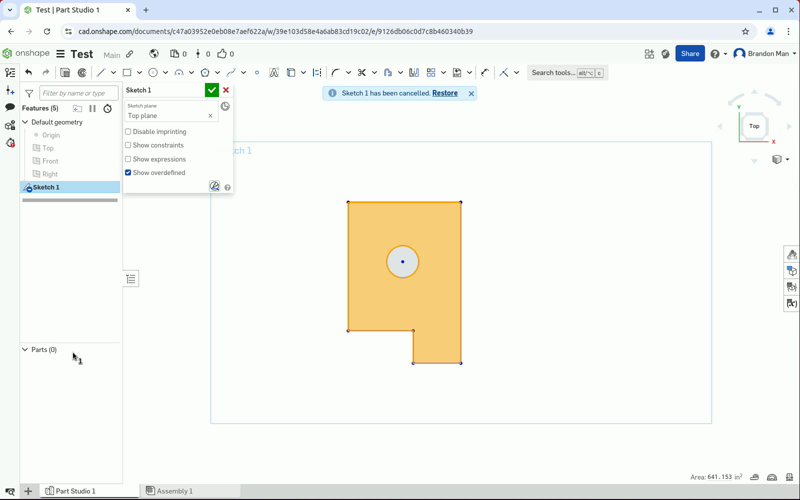
key(shift+y)
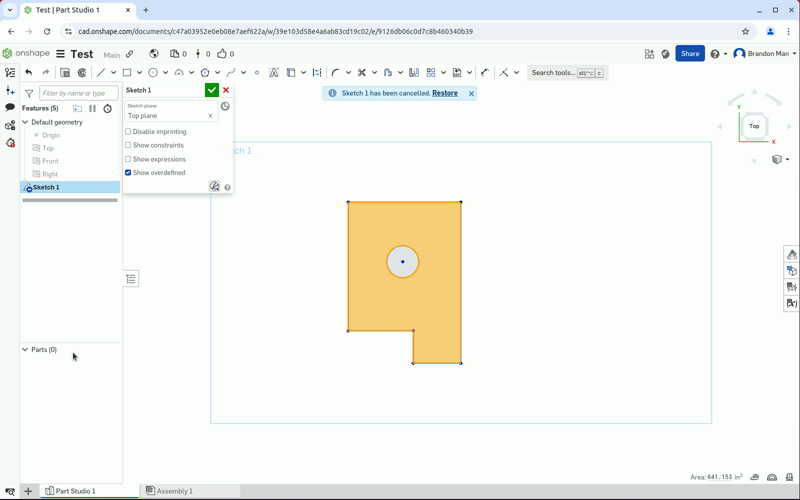
key(shift+e)
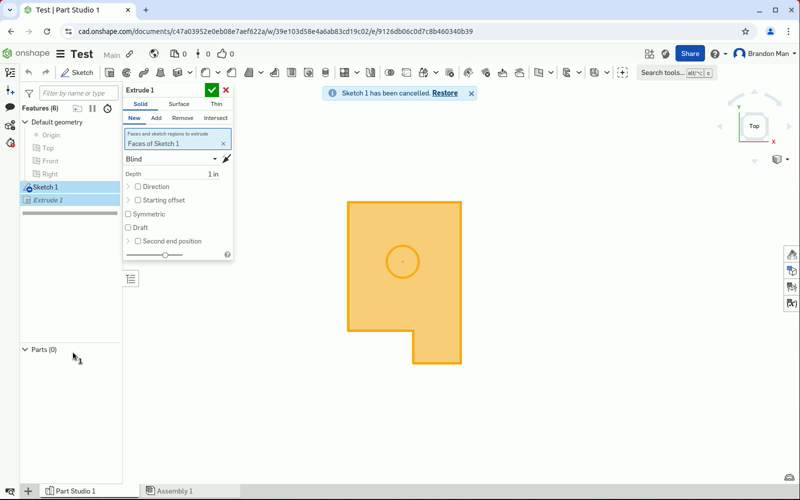
mouse_move(143, 106)
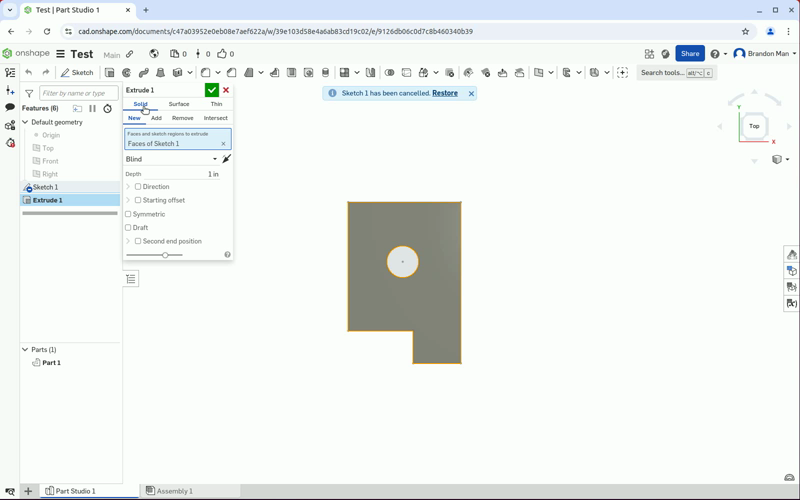
click(143, 106)
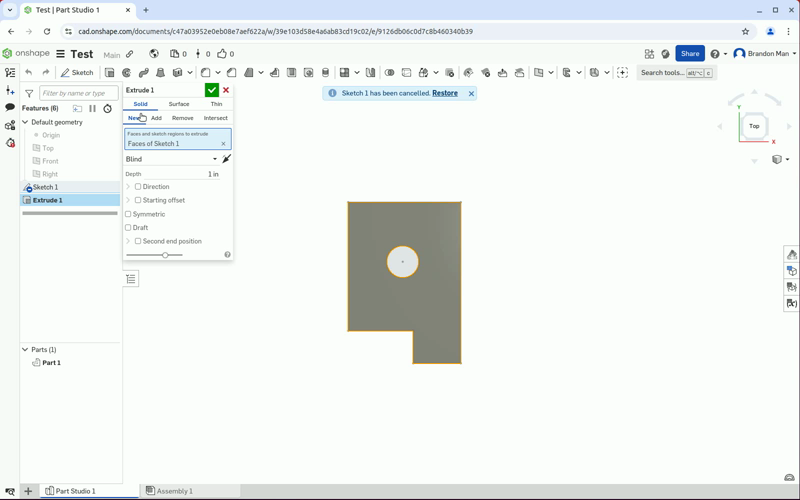
mouse_move(137, 120)
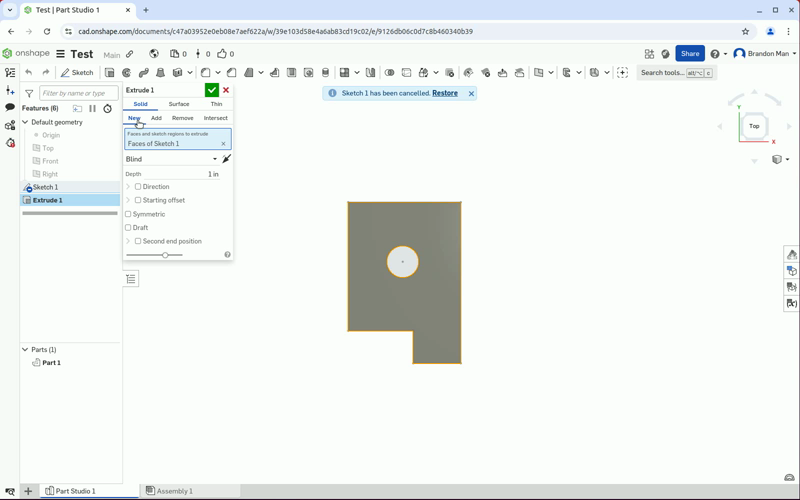
click(137, 120)
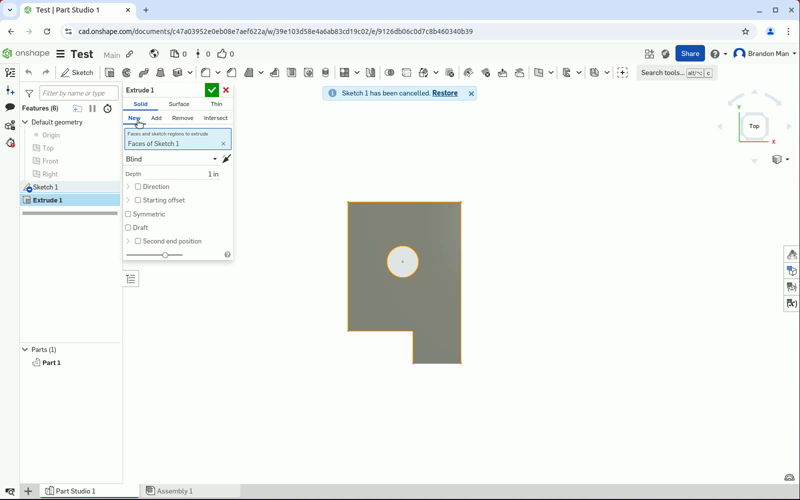
key(tab, 4)
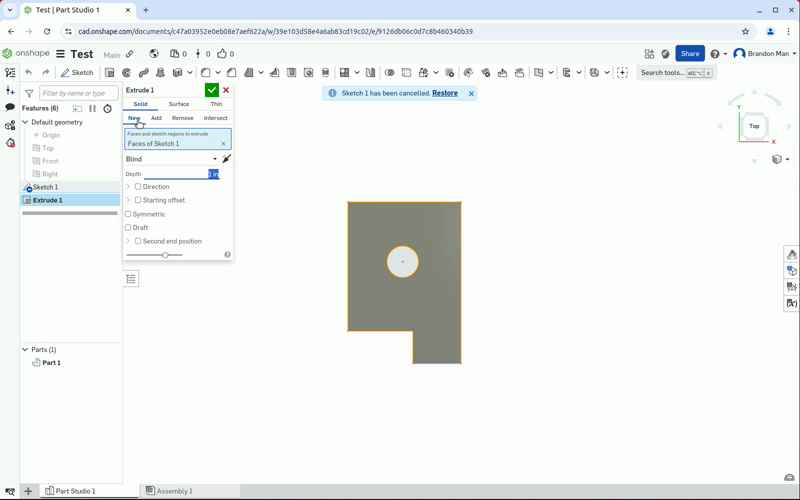
text(6.499)
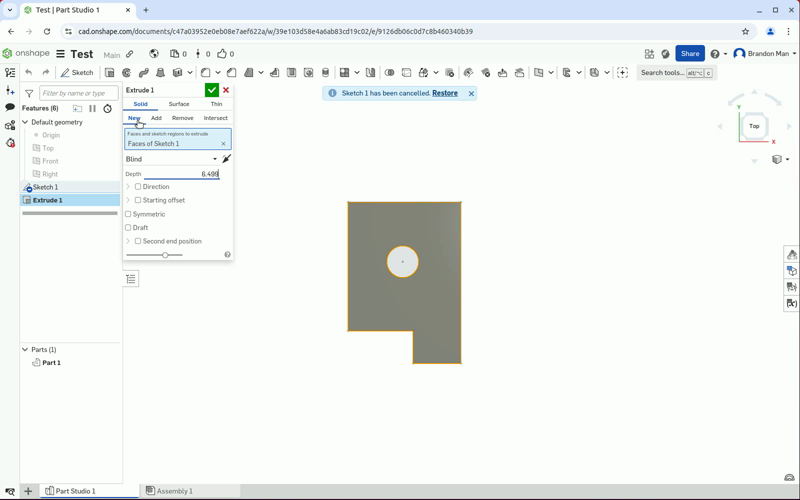
key(enter)
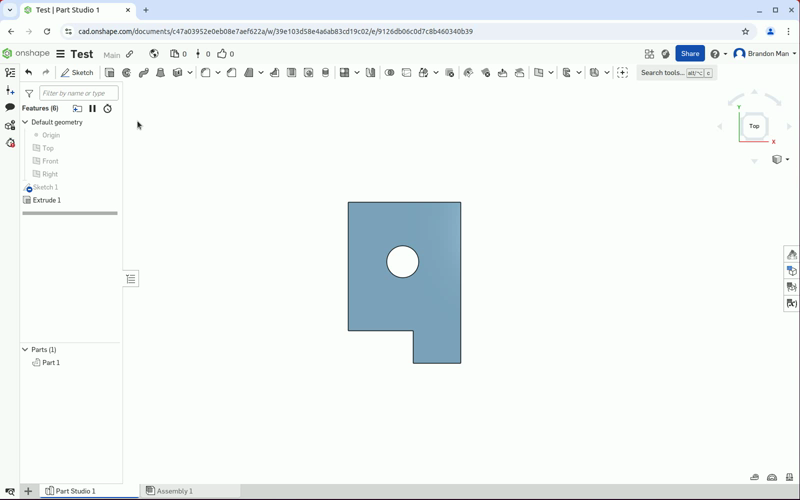
key(shift+h)
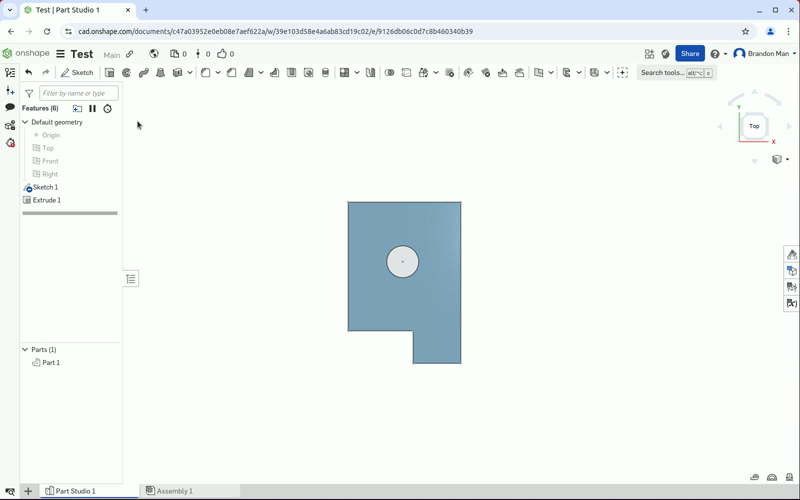
key(shift+h)
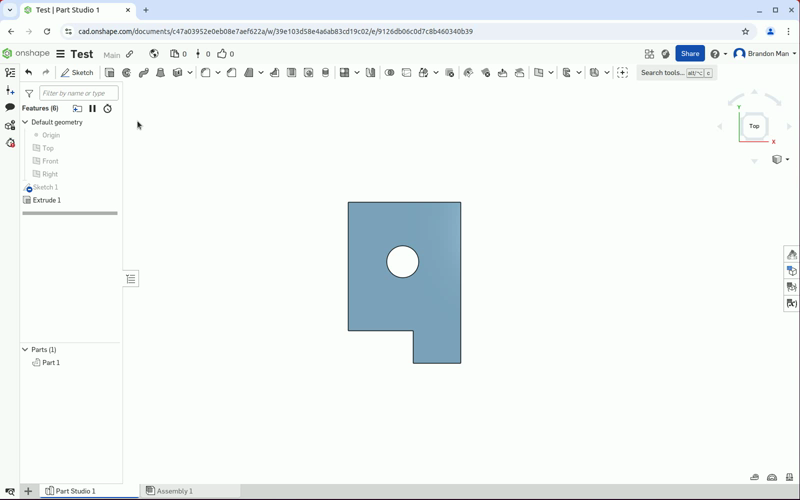
mouse_move(73, 189)
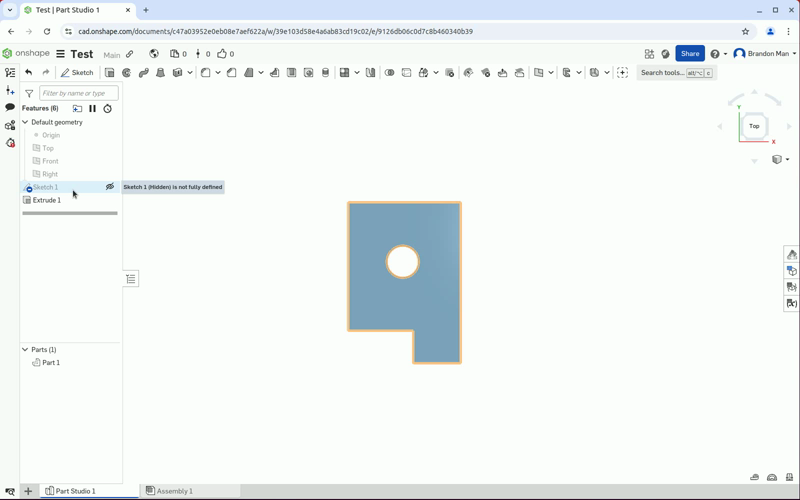
click(73, 189)
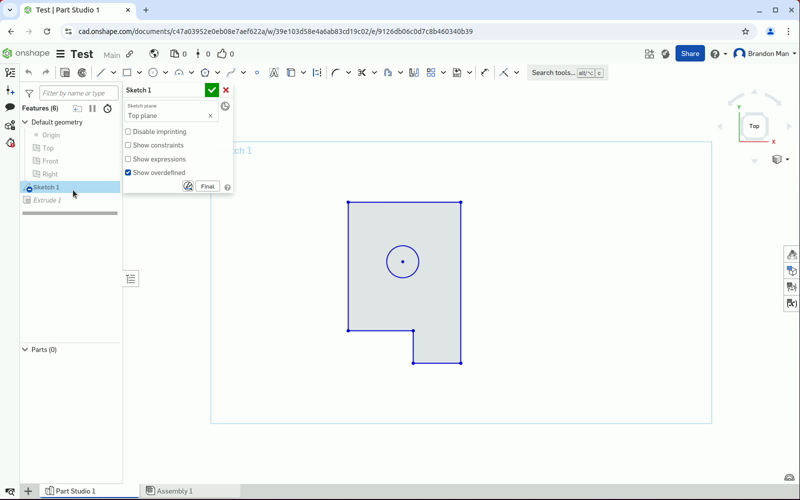
mouse_move(229, 92)
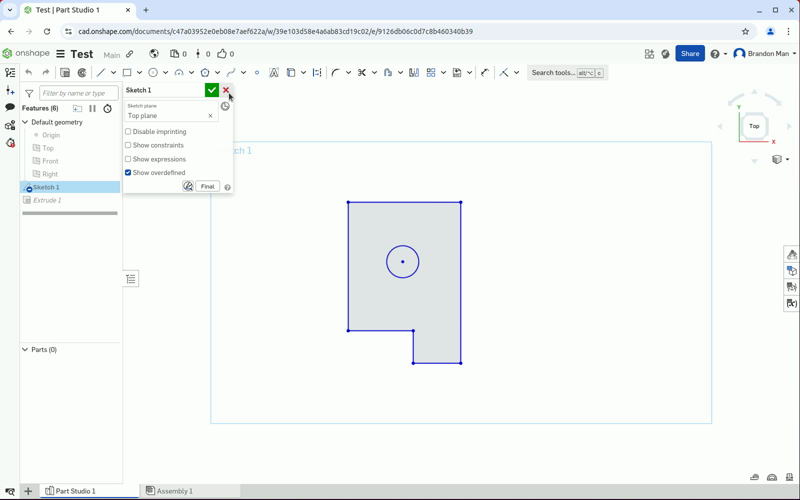
click(229, 92)
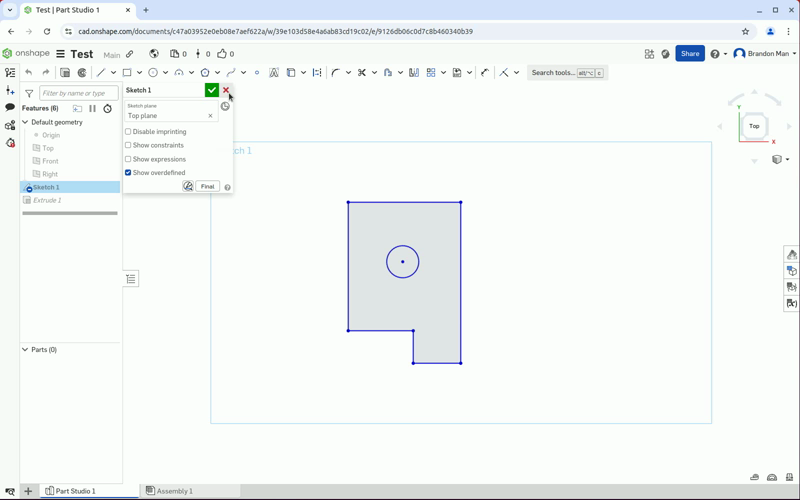
key(shift+s)
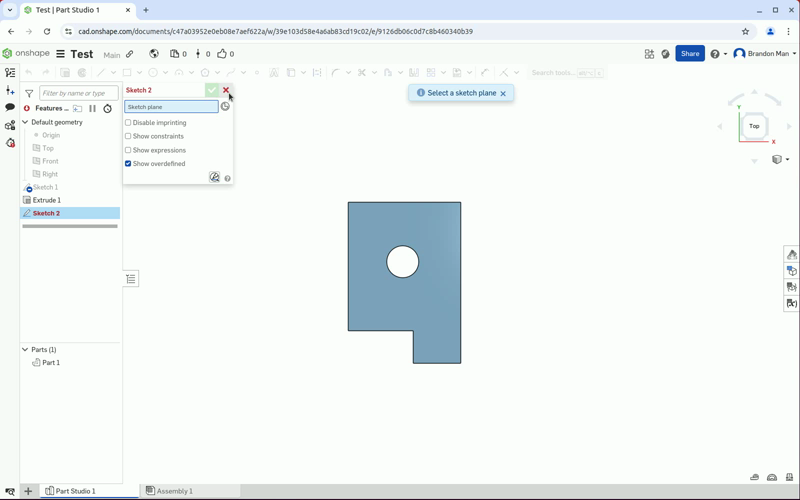
mouse_move(73, 150)
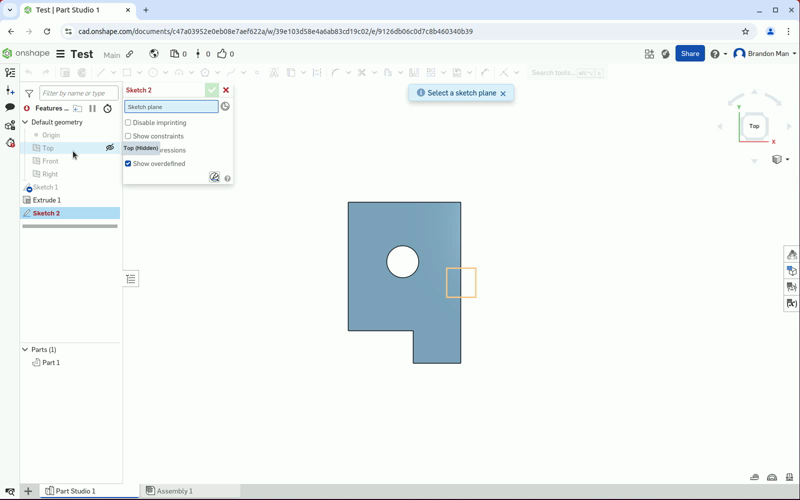
click(73, 150)
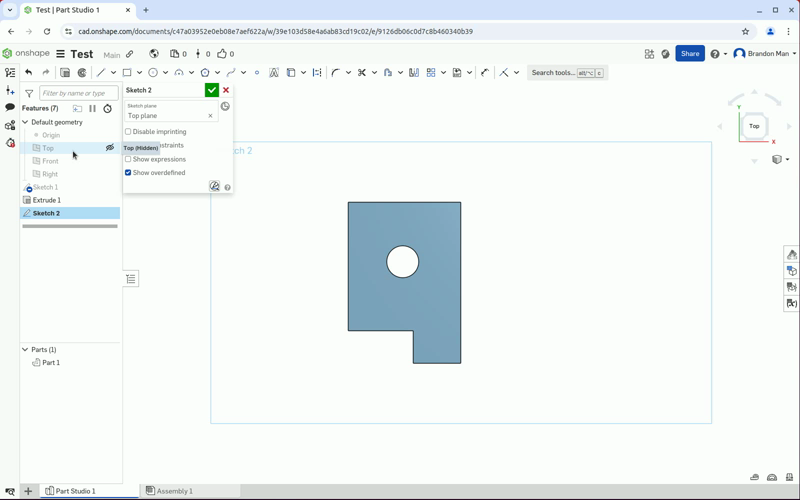
mouse_move(73, 352)
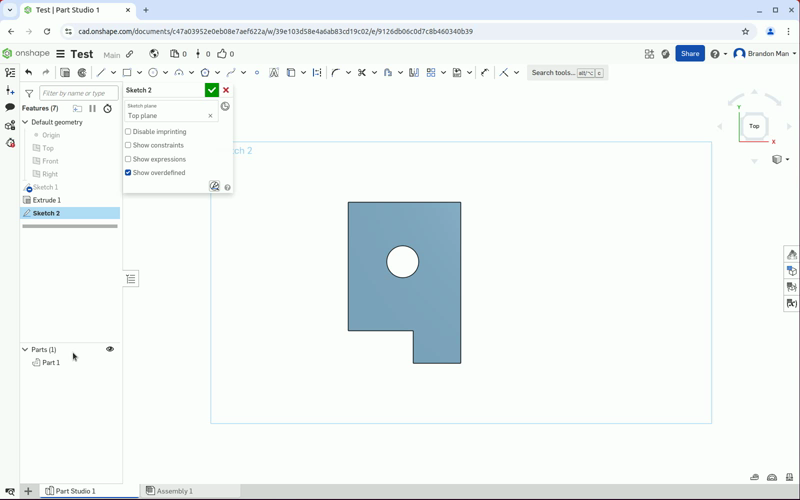
key(y)
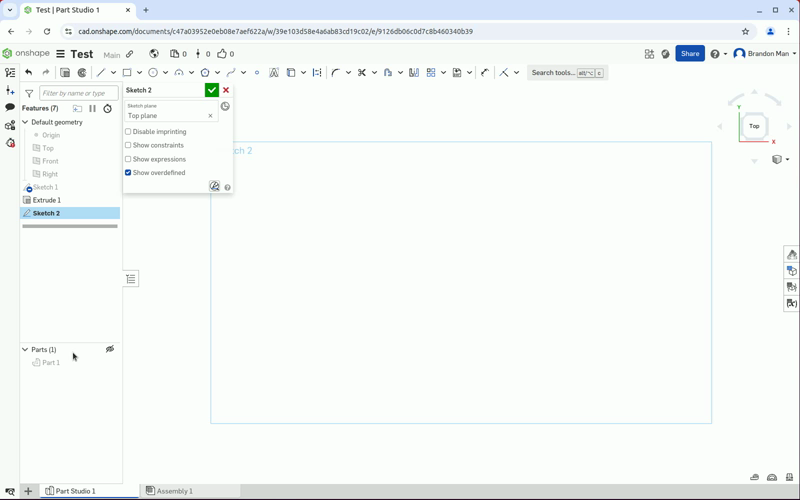
key(l)
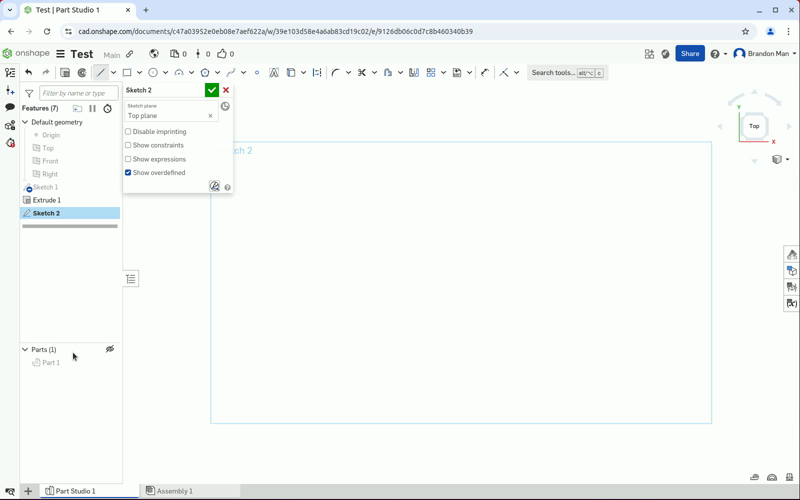
key_down(shift)
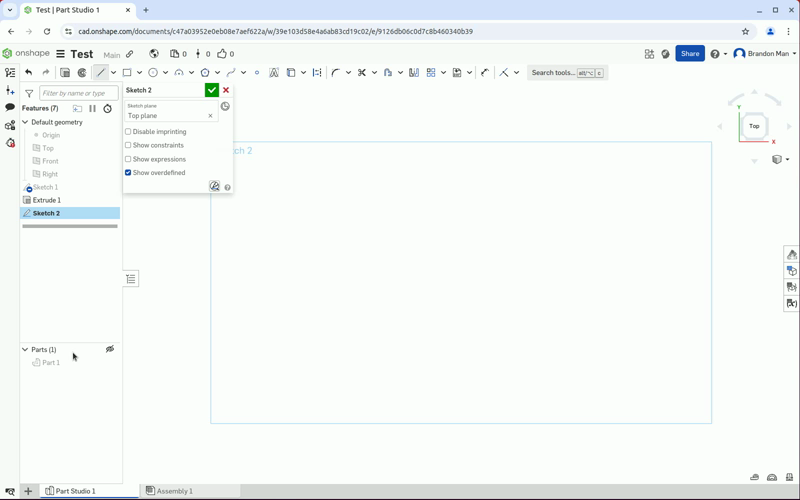
mouse_move(460, 363)
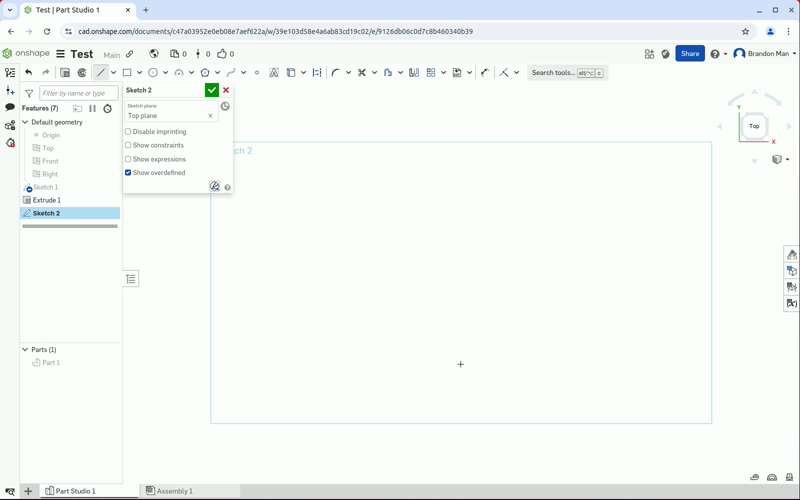
click(460, 363)
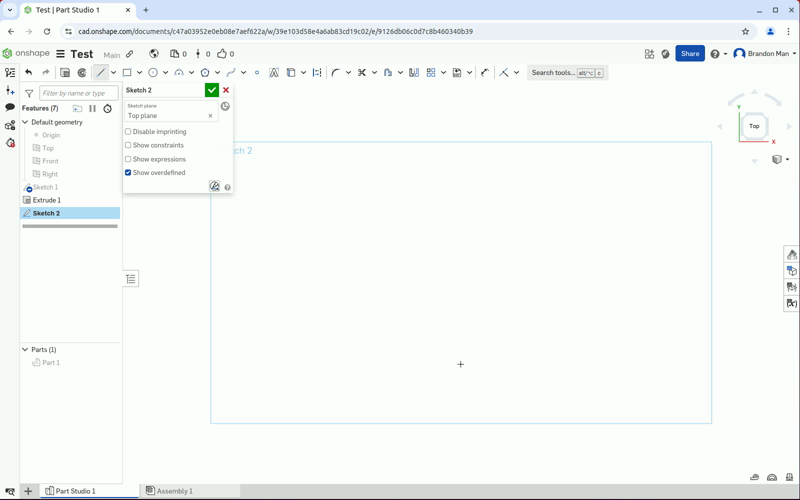
key_up(shift)
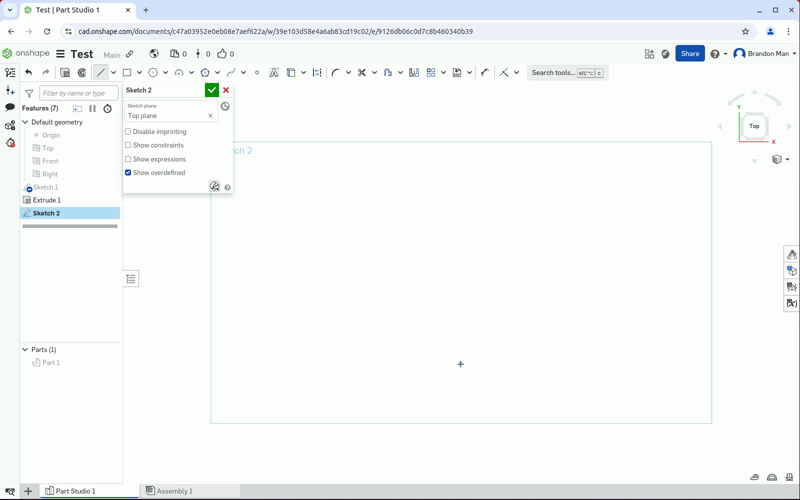
key_down(shift)
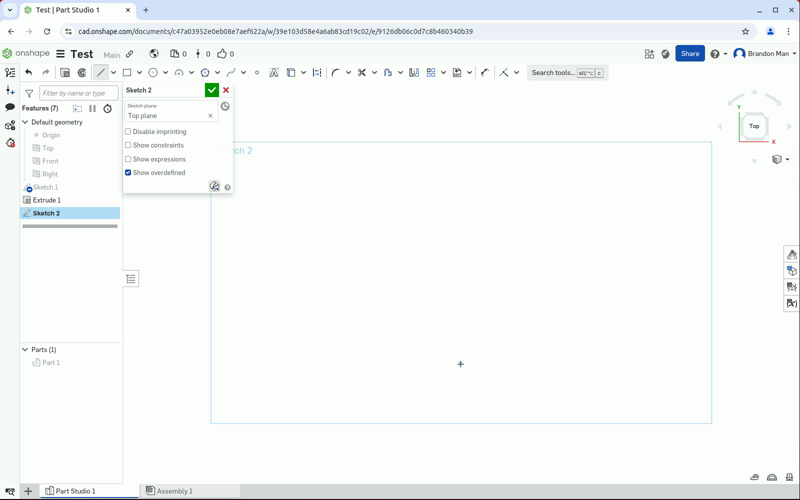
mouse_move(490, 363)
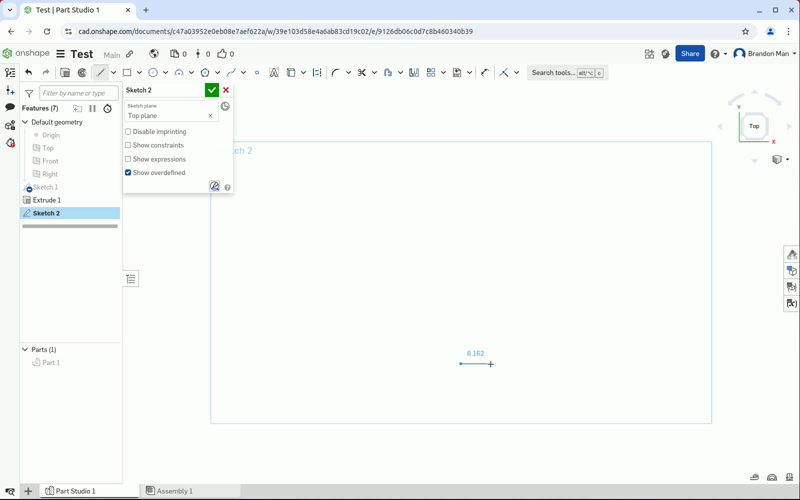
mouse_move(507, 363)
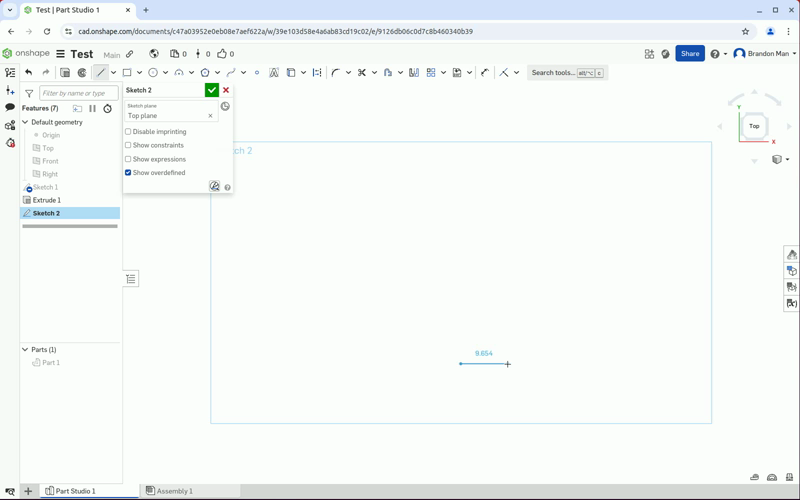
click(507, 363)
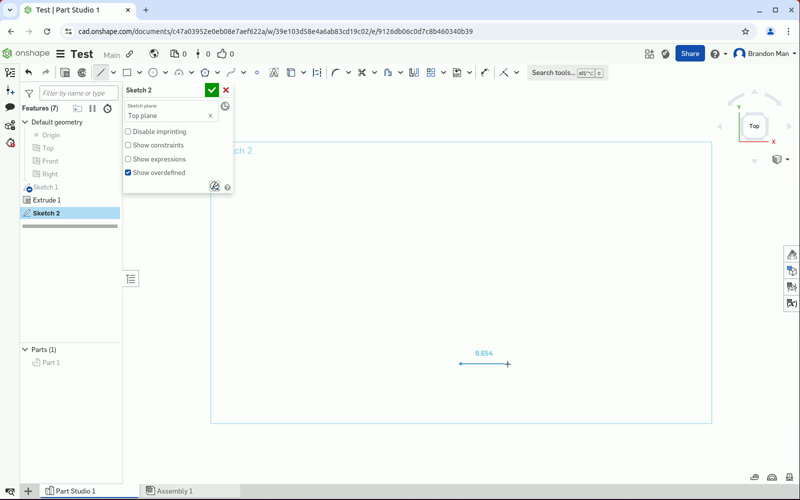
key_up(shift)
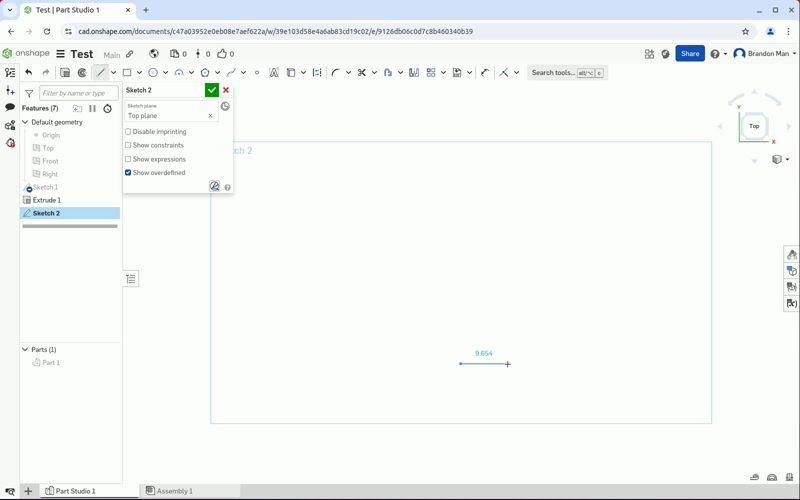
key_down(shift)
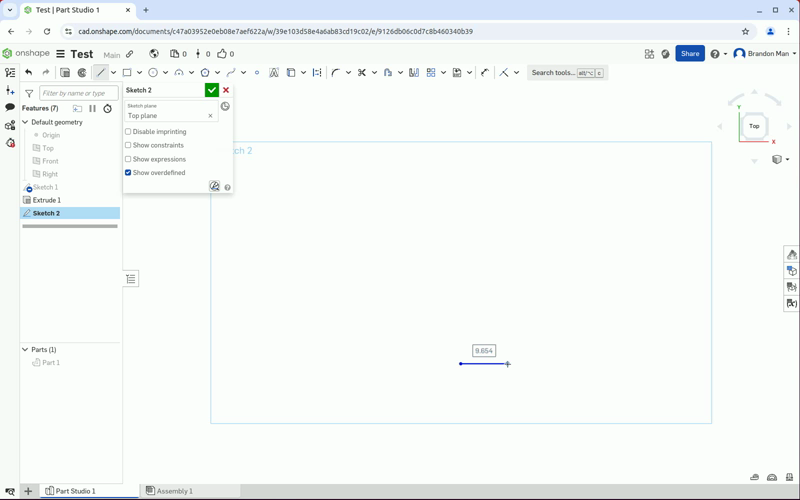
mouse_move(507, 235)
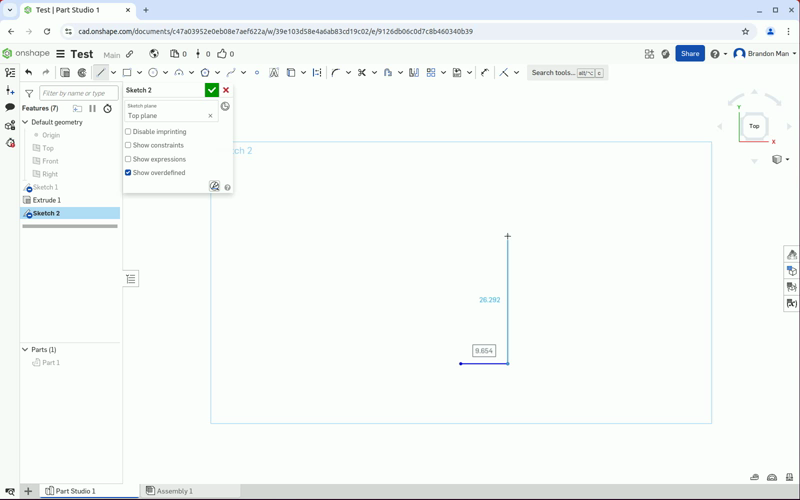
click(507, 235)
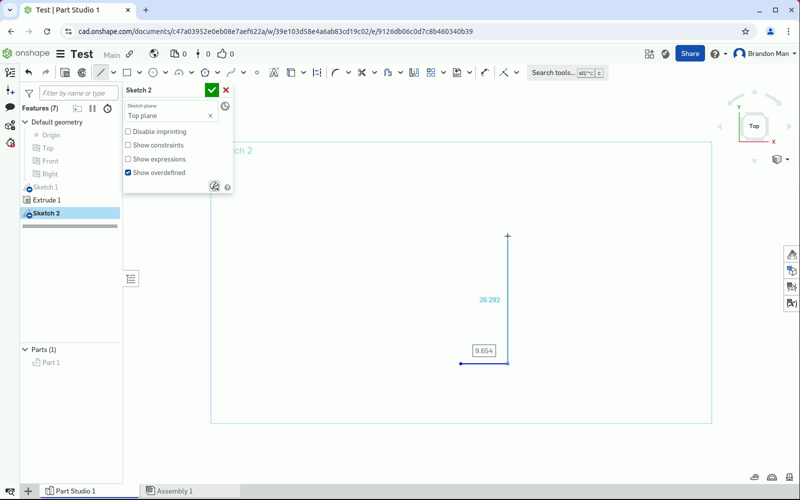
key_up(shift)
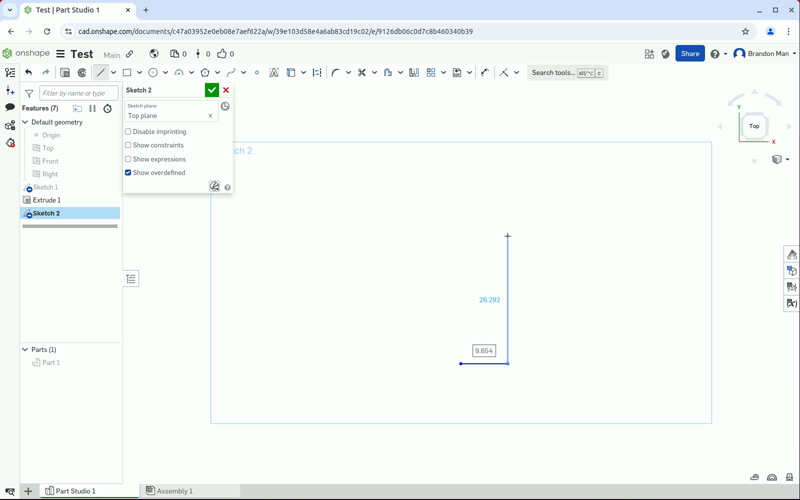
key_down(shift)
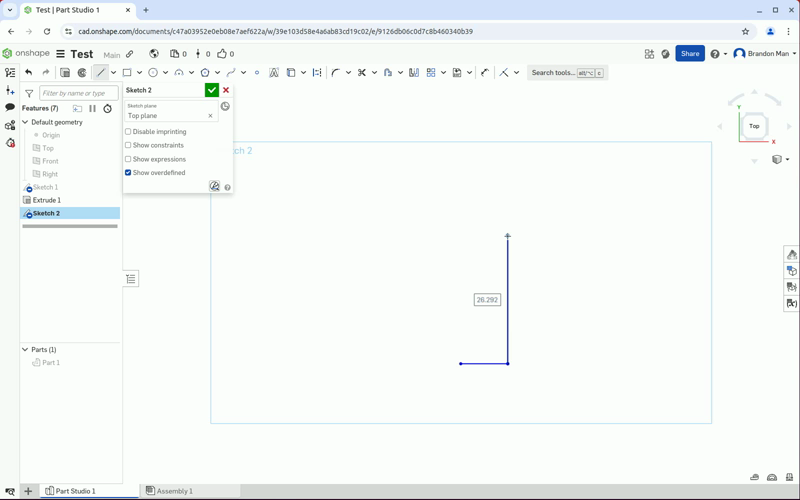
mouse_move(572, 235)
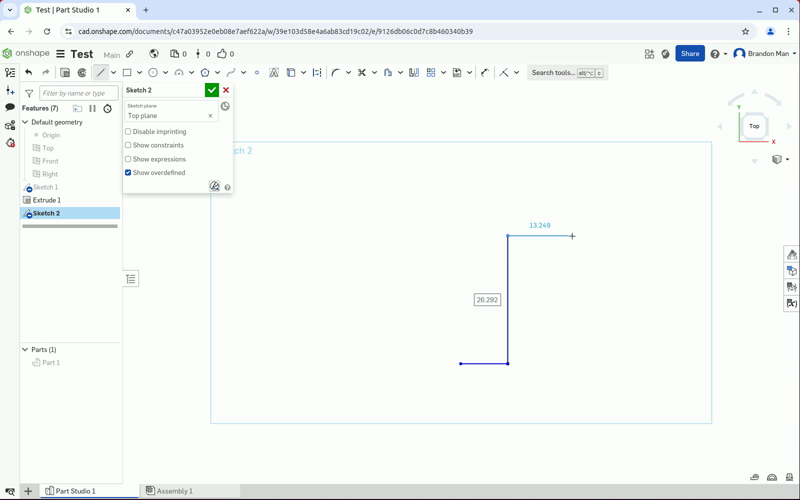
click(572, 235)
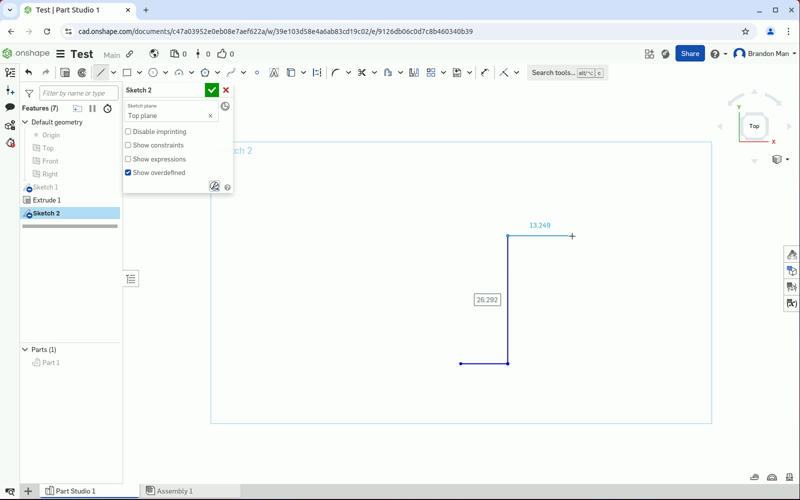
key_up(shift)
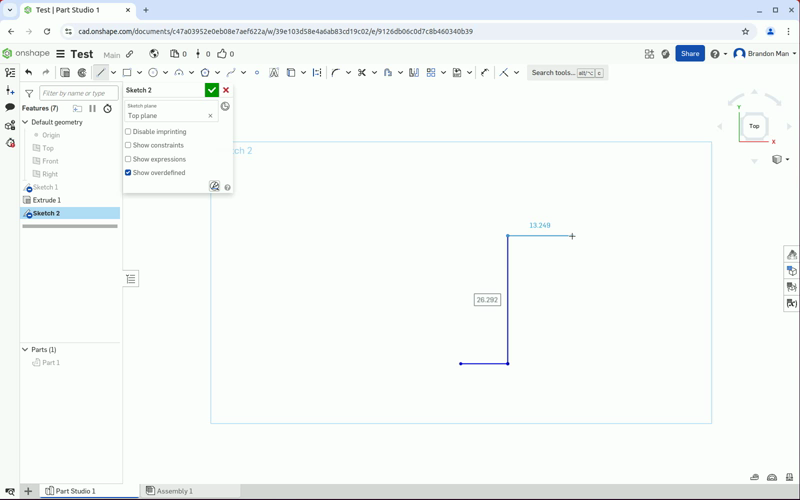
key_down(shift)
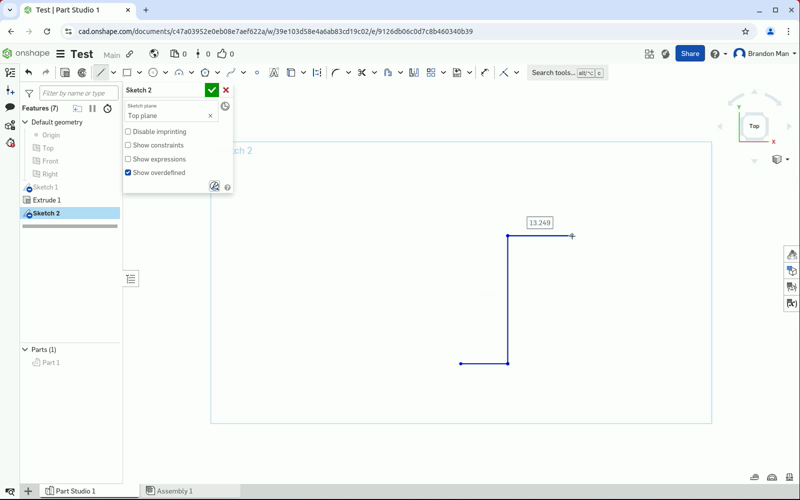
mouse_move(589, 235)
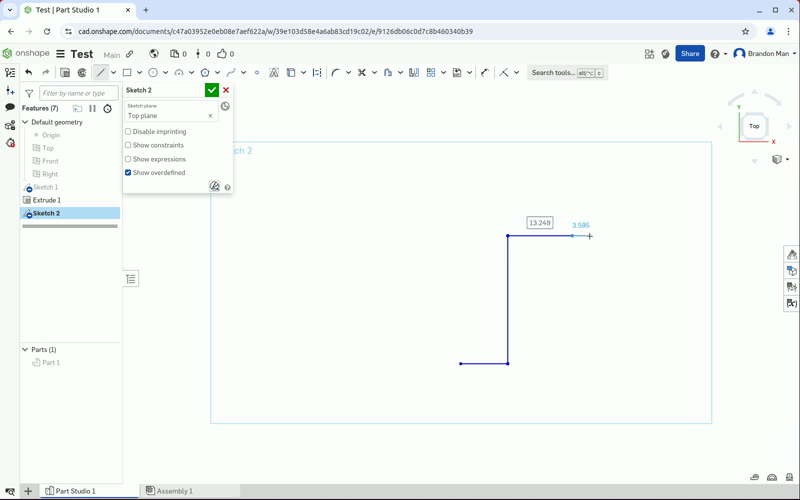
mouse_move(572, 203)
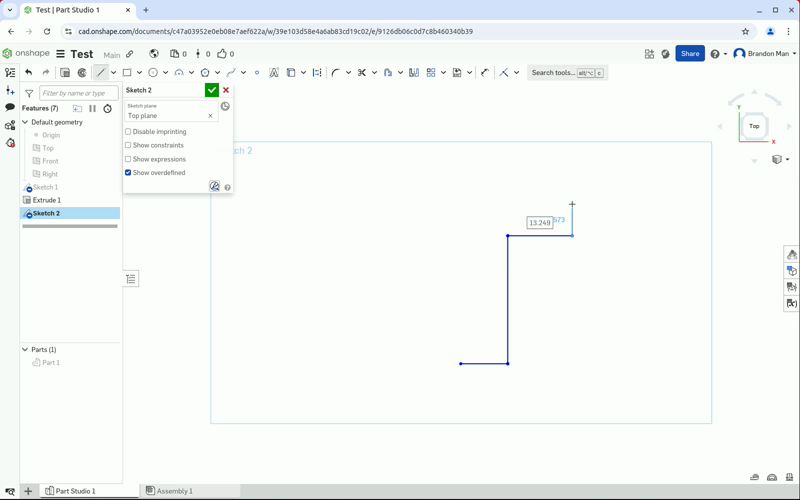
click(572, 203)
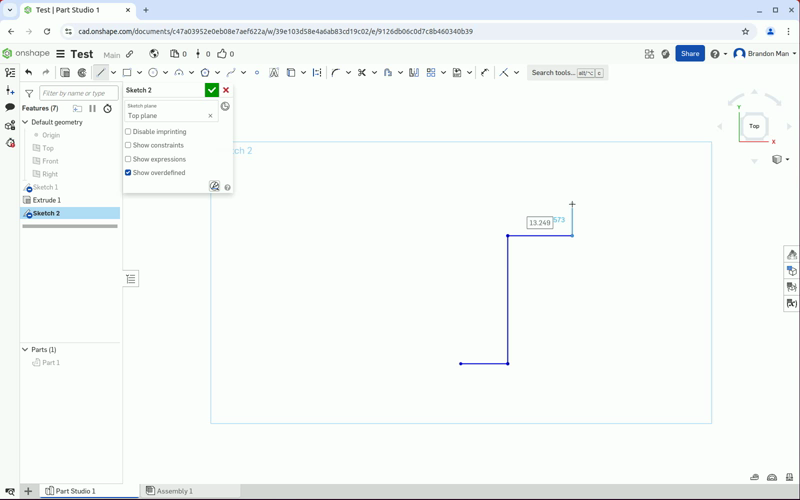
key_up(shift)
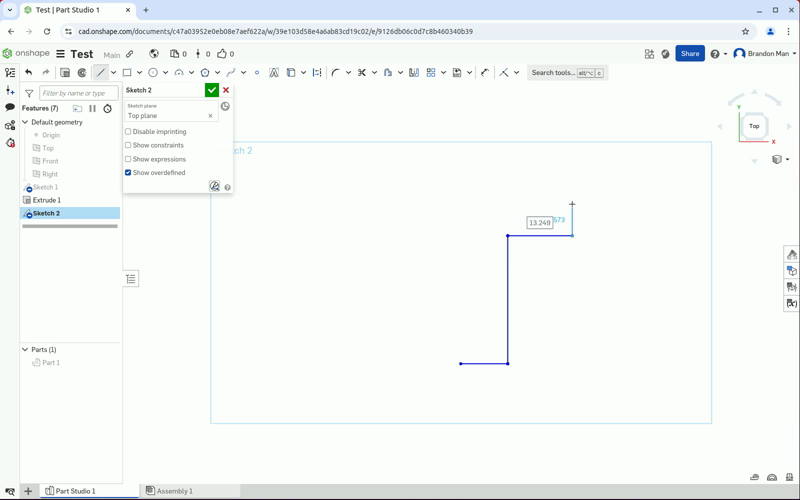
key_down(shift)
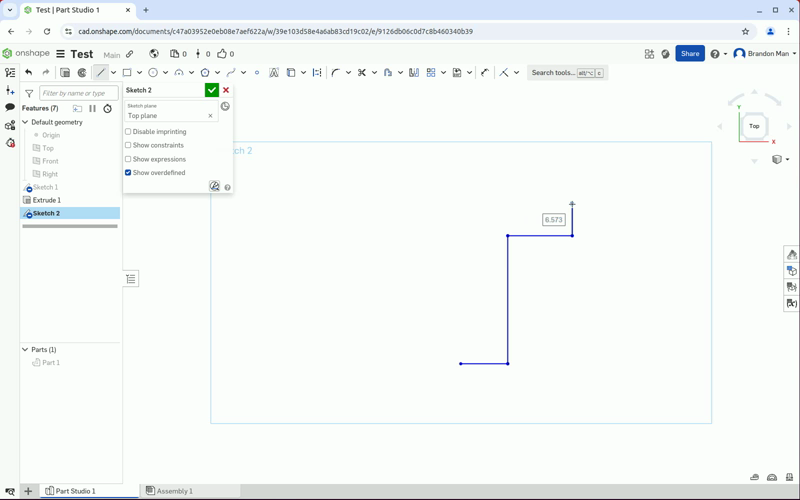
mouse_move(460, 203)
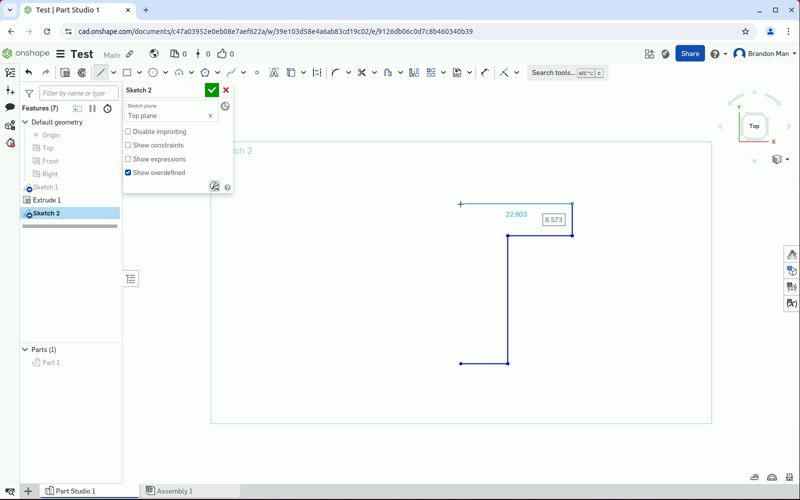
click(460, 203)
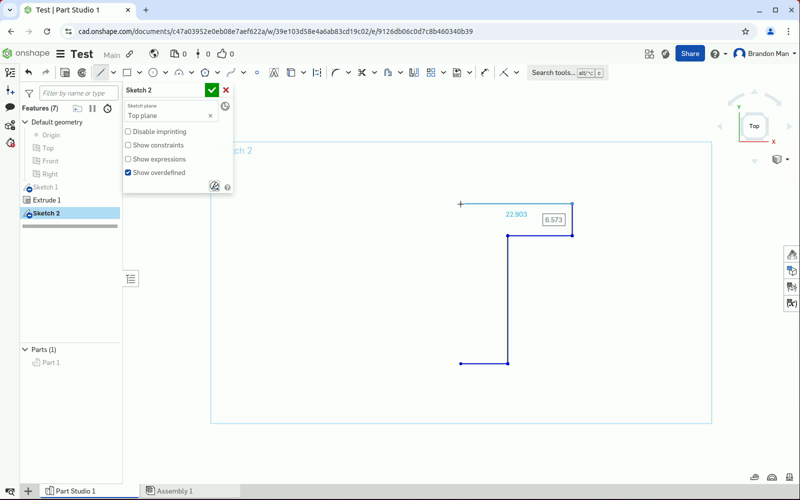
key_up(shift)
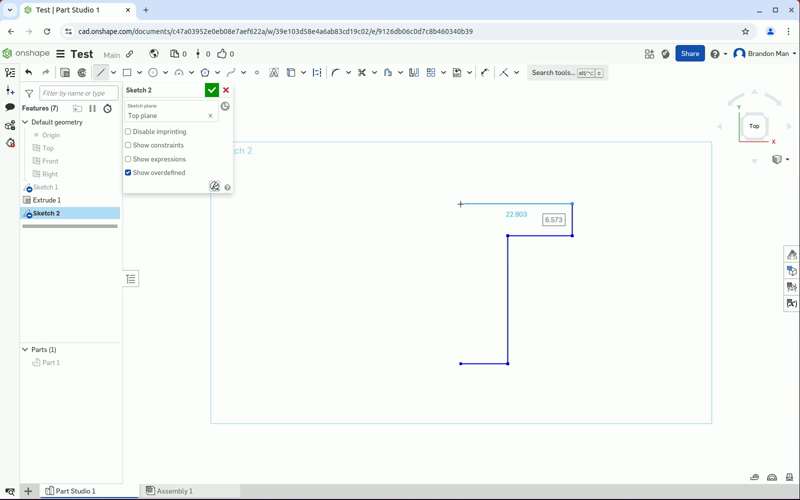
key_down(shift)
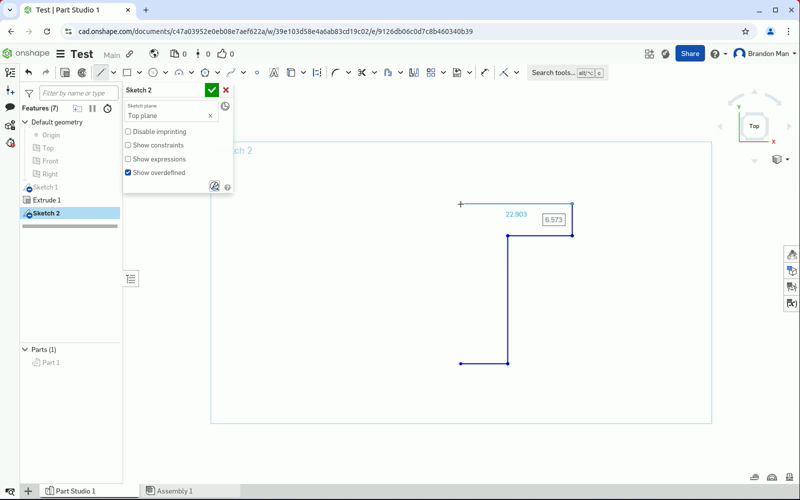
mouse_move(460, 363)
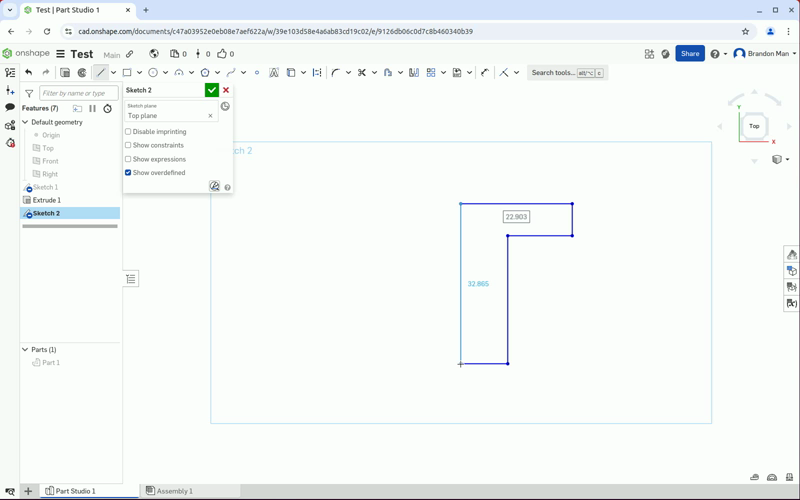
key_up(shift)
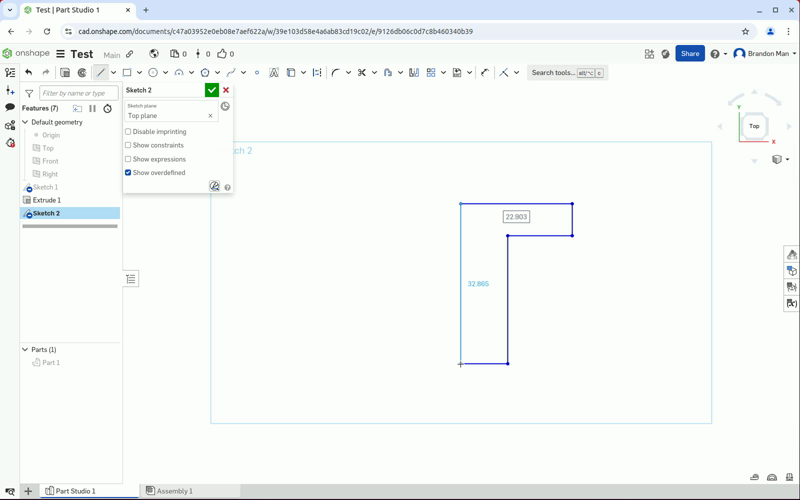
click(460, 363)
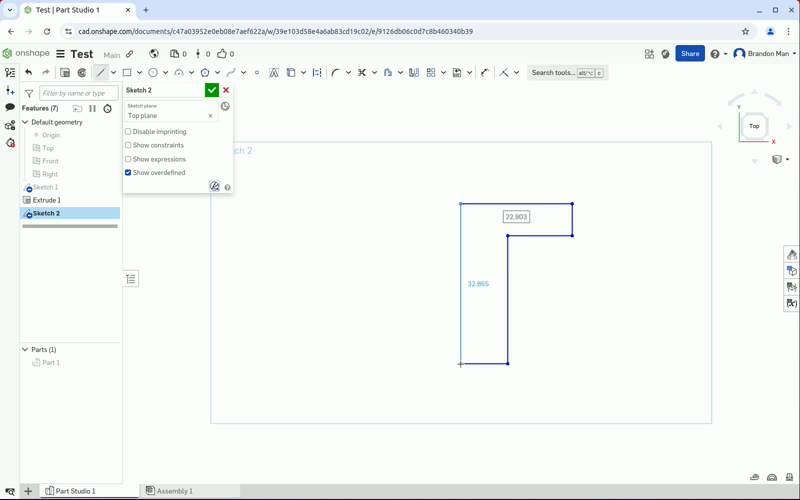
key(esc)
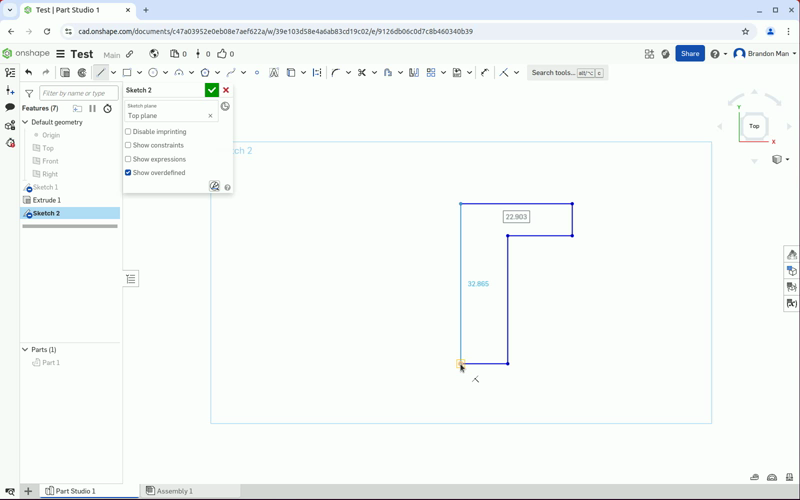
mouse_move(503, 214)
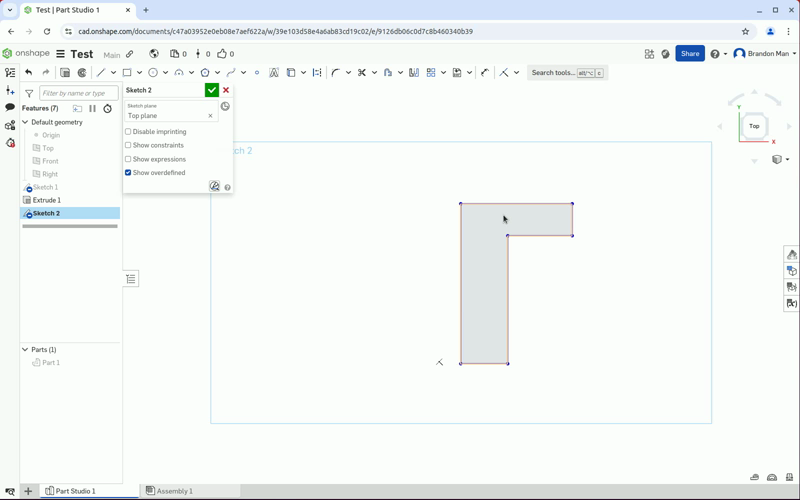
click(503, 214)
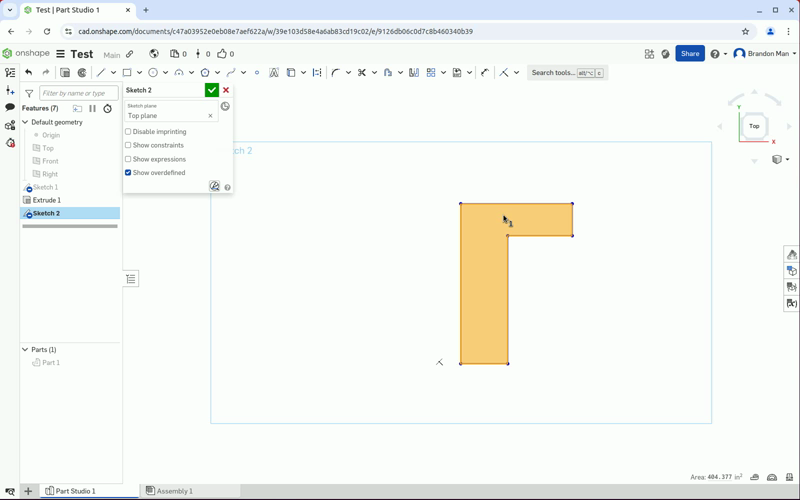
mouse_move(73, 352)
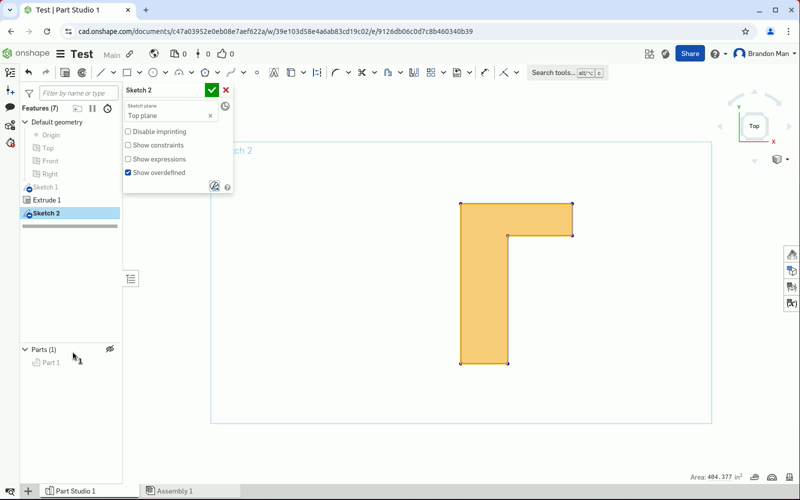
key(shift+y)
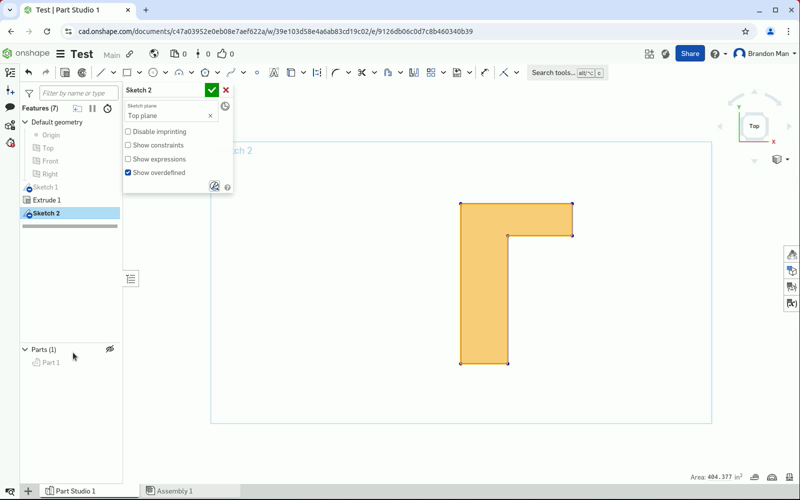
key(shift+e)
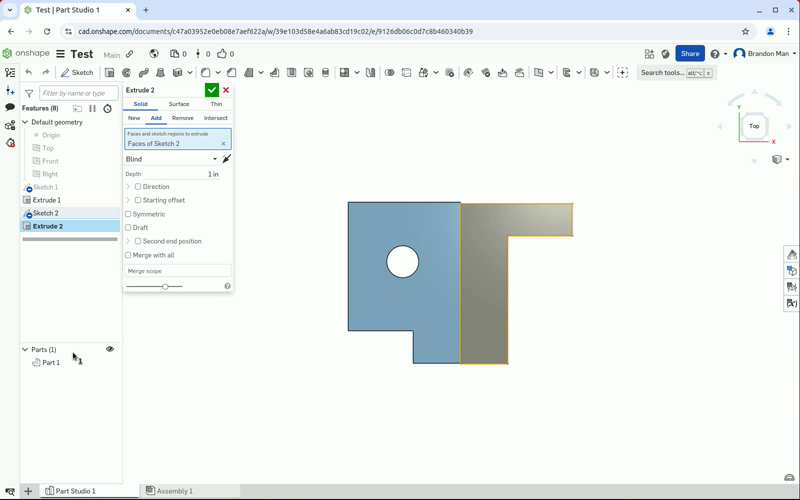
mouse_move(143, 106)
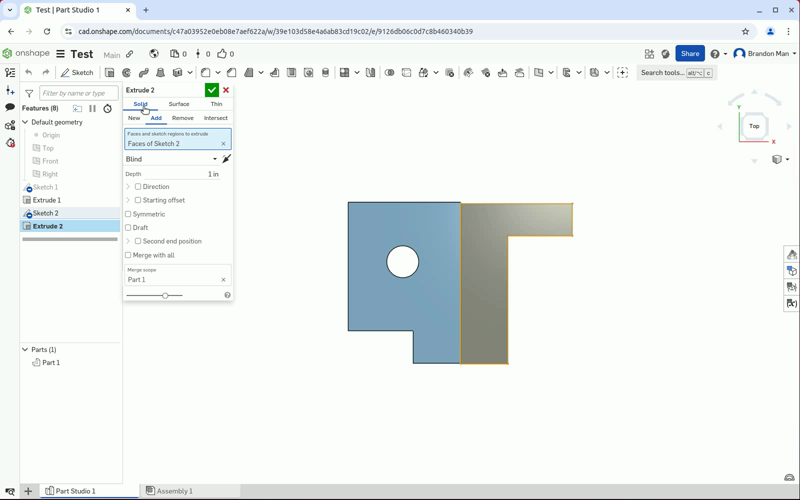
click(143, 106)
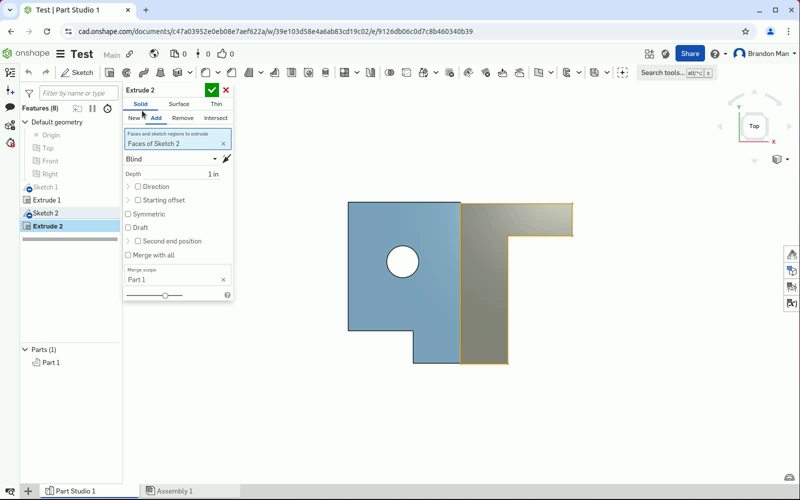
mouse_move(137, 120)
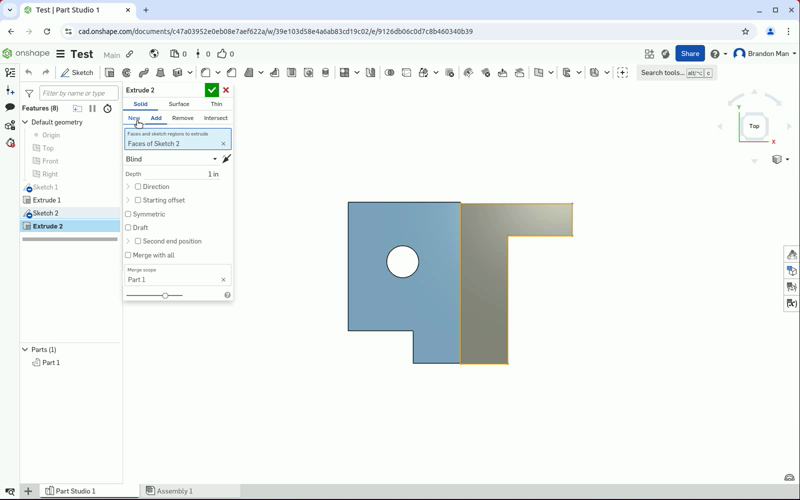
click(137, 120)
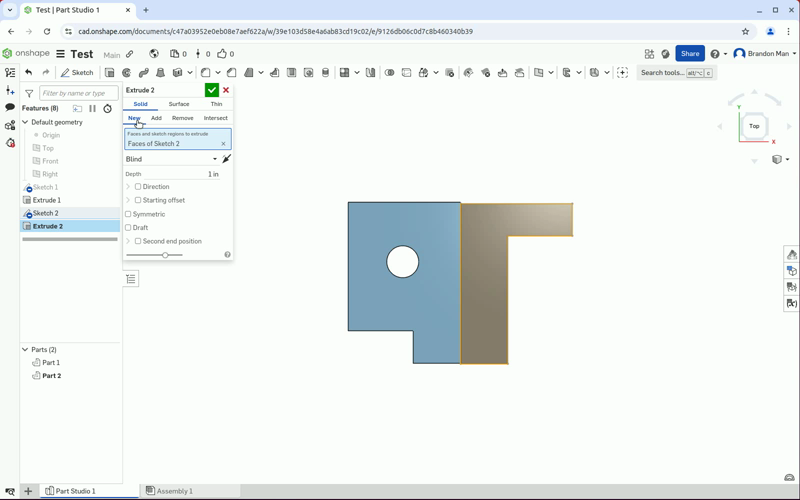
key(tab, 4)
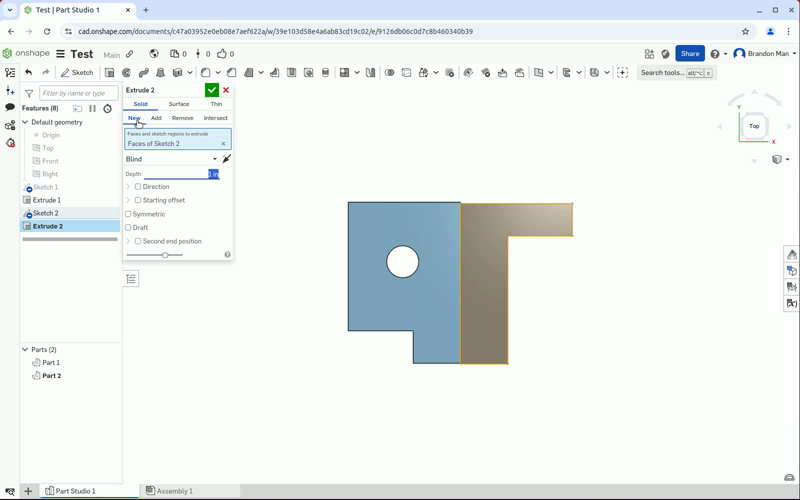
text(19.738)
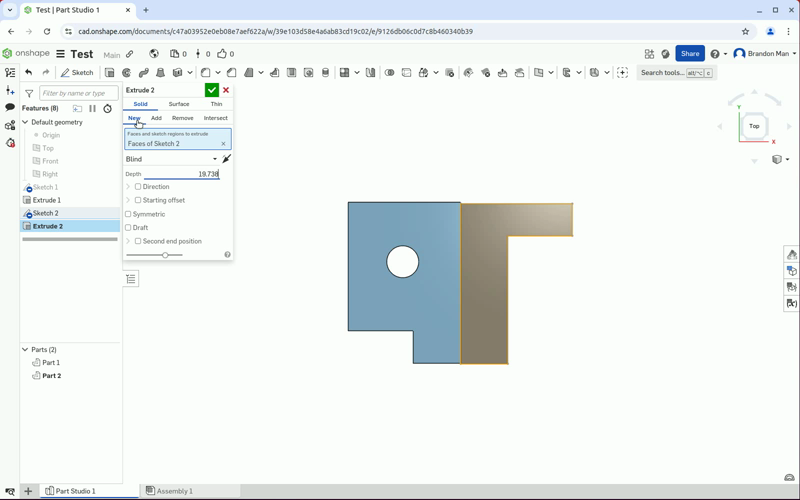
key(enter)
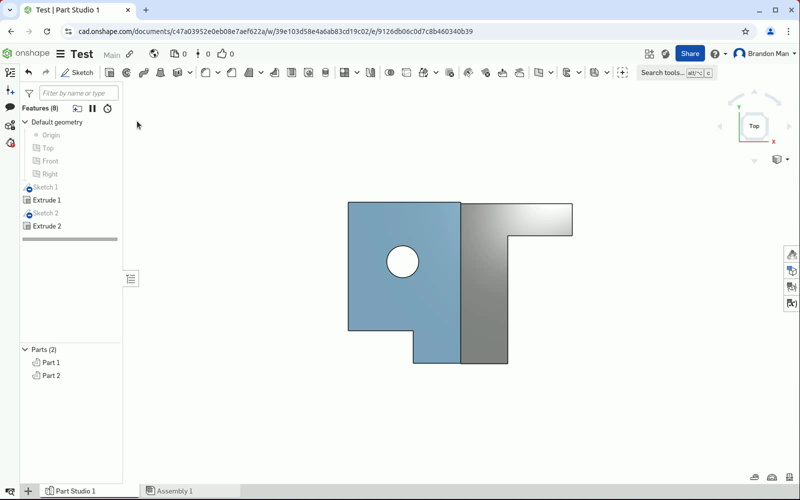
key(shift+h)
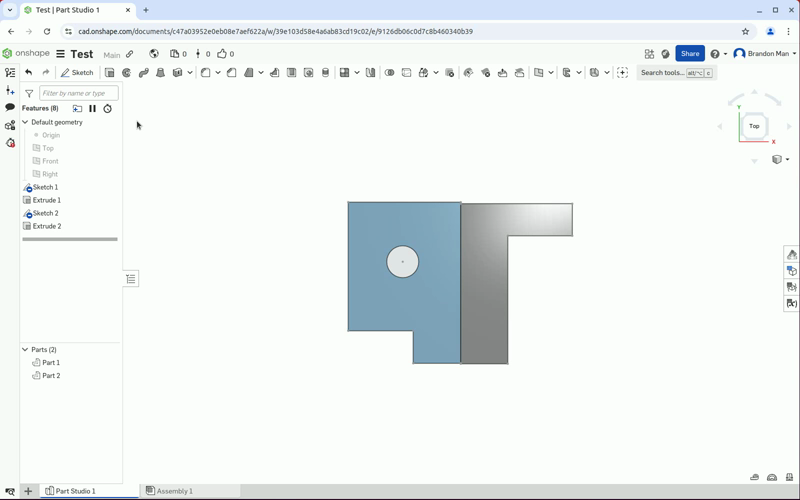
key(shift+h)
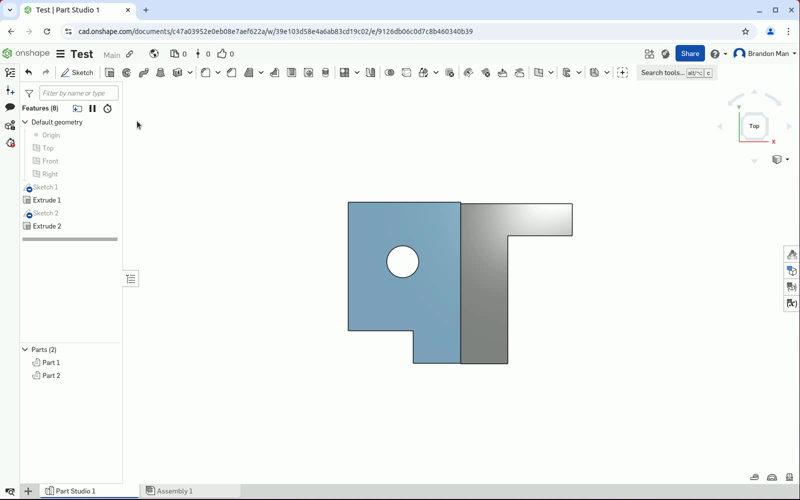
mouse_move(73, 189)
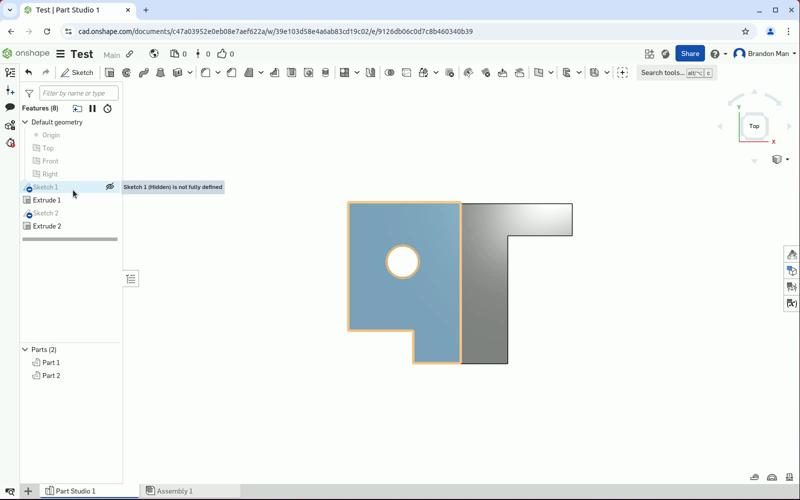
click(73, 189)
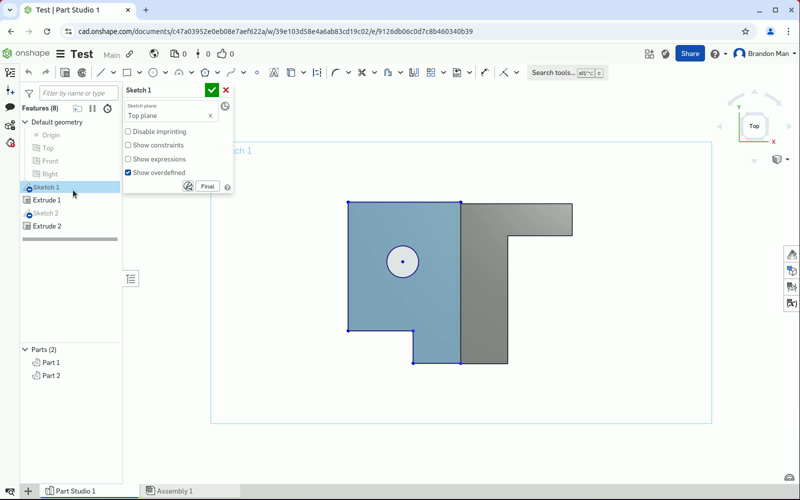
mouse_move(229, 92)
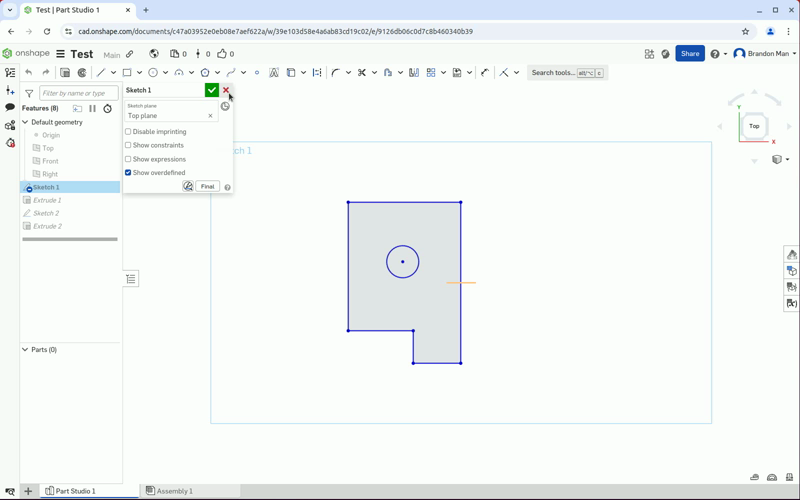
click(229, 92)
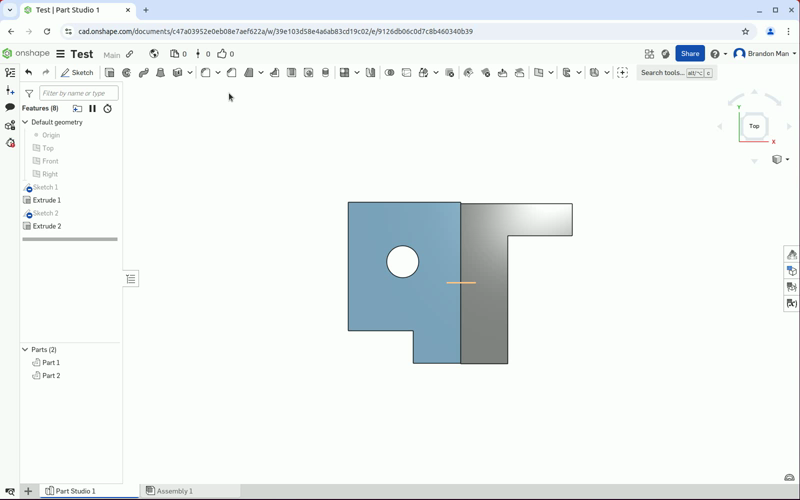
mouse_move(73, 352)
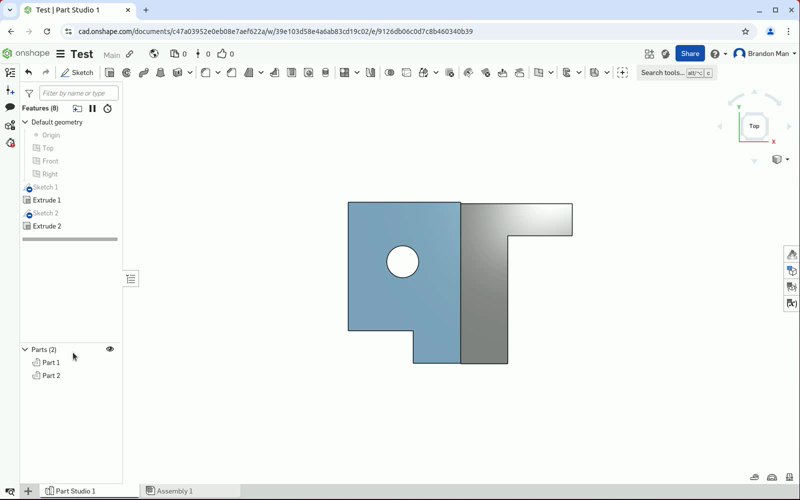
key(y)
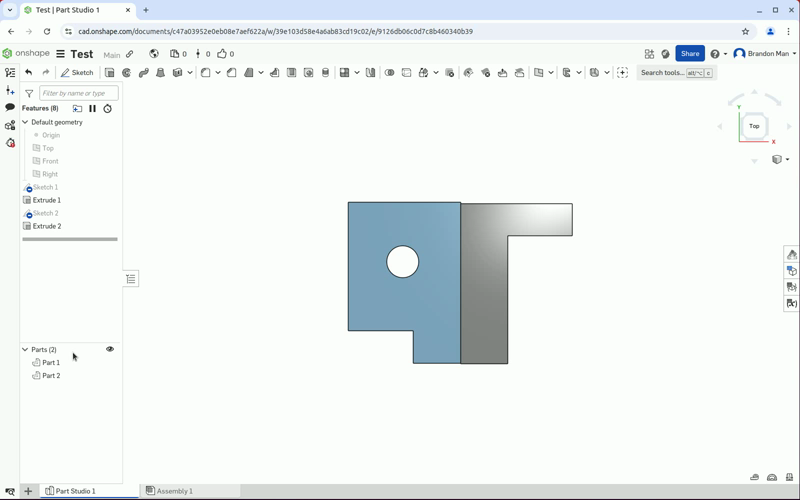
key(shift+p)
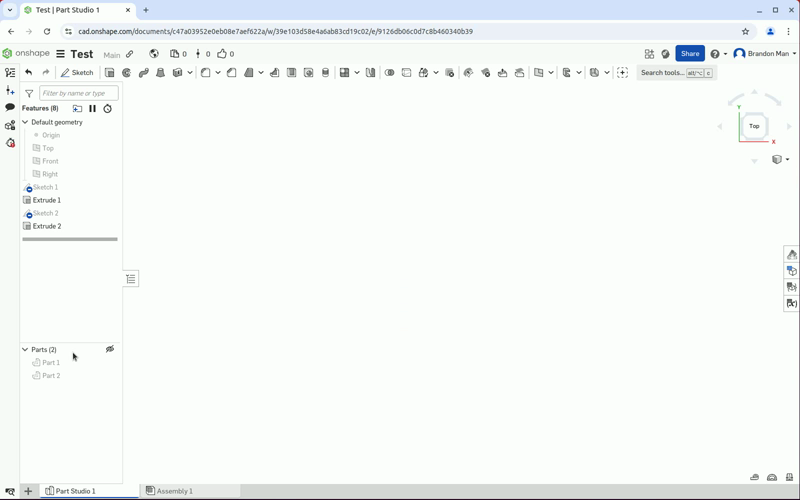
key(space)
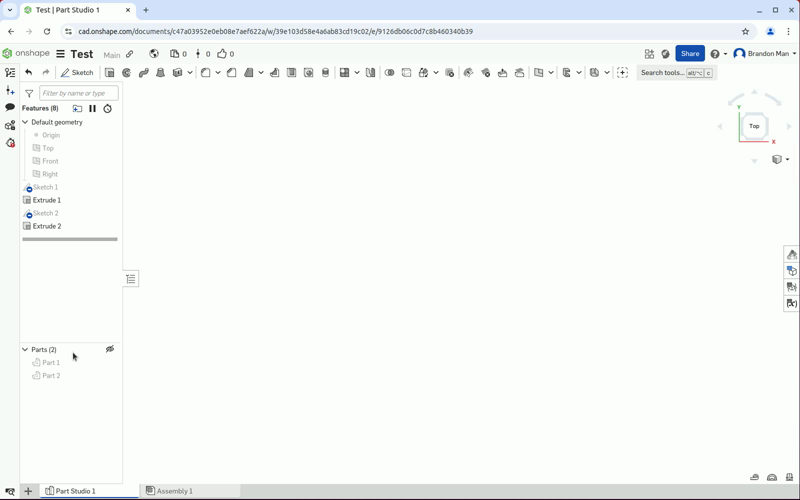
key_down(shift)
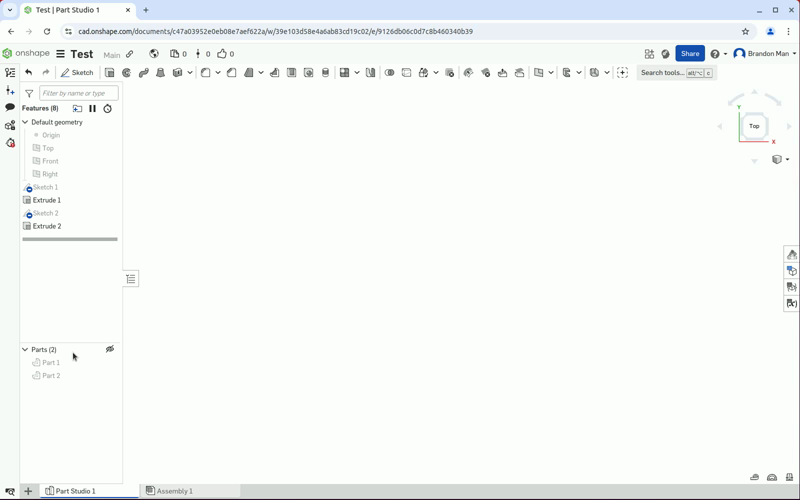
key(up)
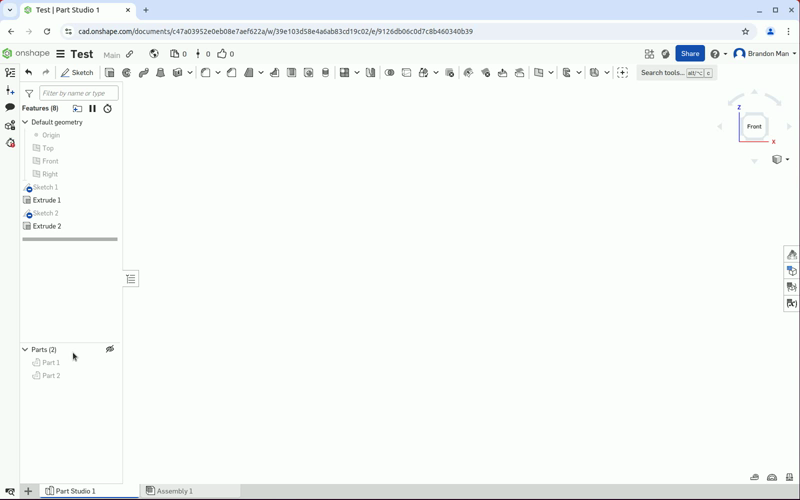
key_up(shift)
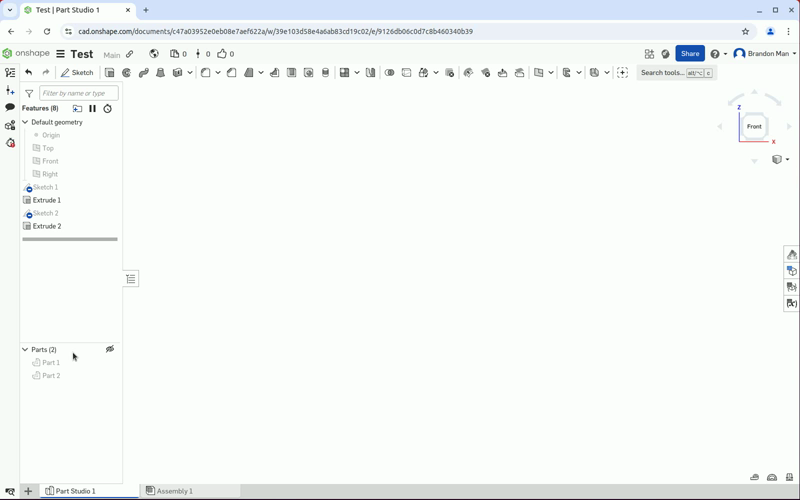
key(space)
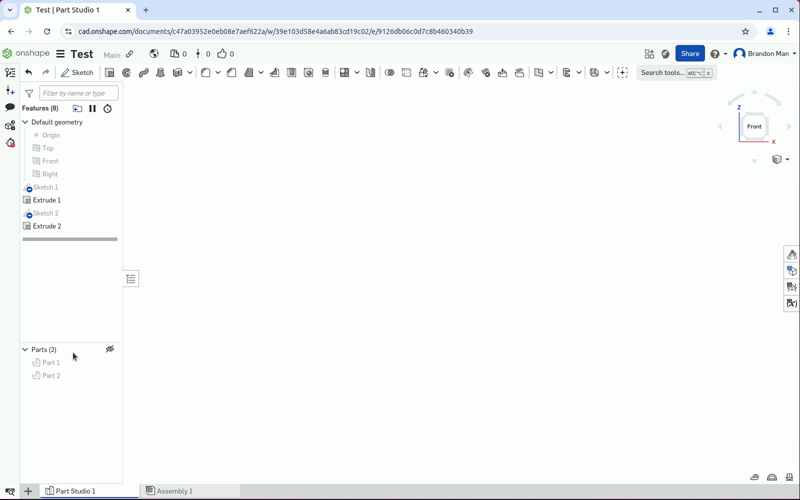
key_down(shift)
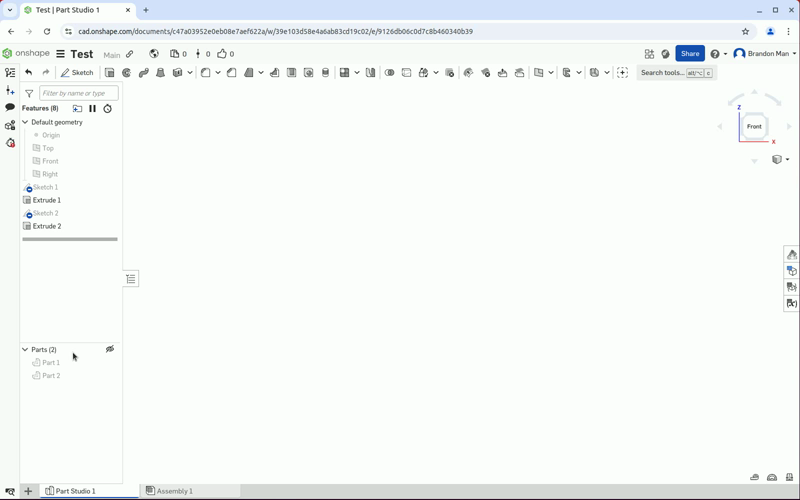
key(left)
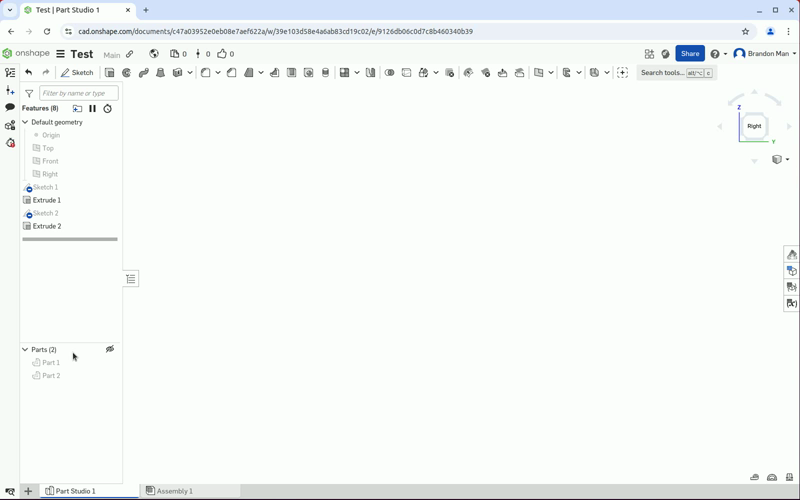
key_up(shift)
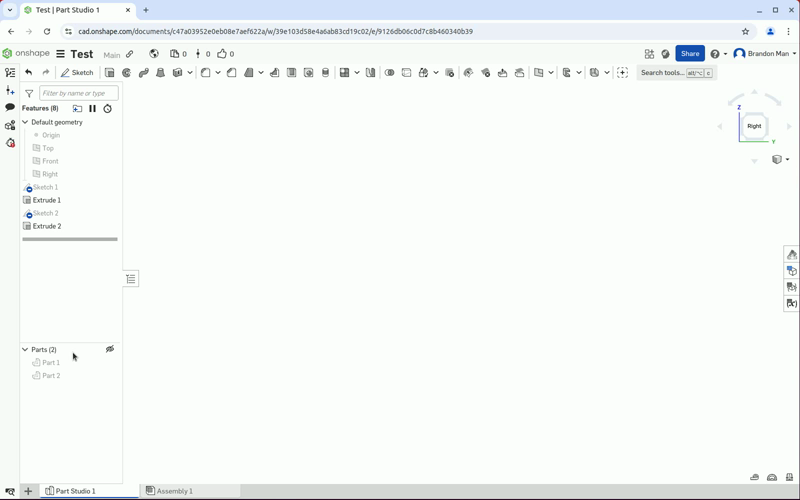
mouse_move(73, 352)
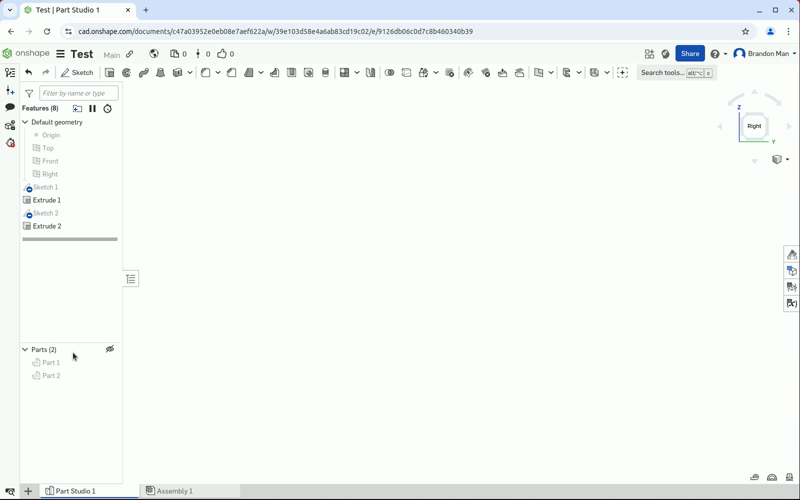
key(shift+y)
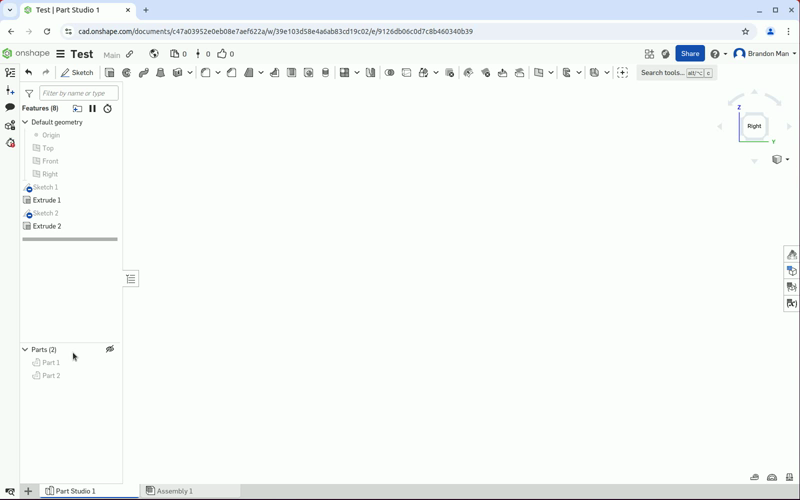
key(shift+s)
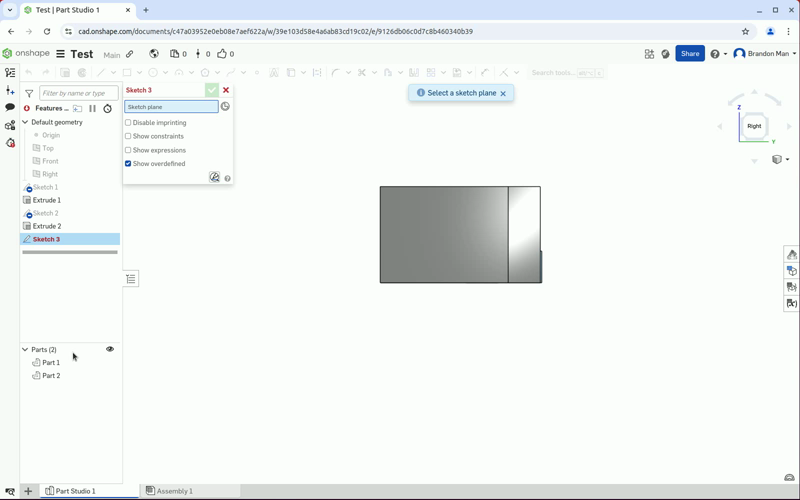
mouse_move(73, 176)
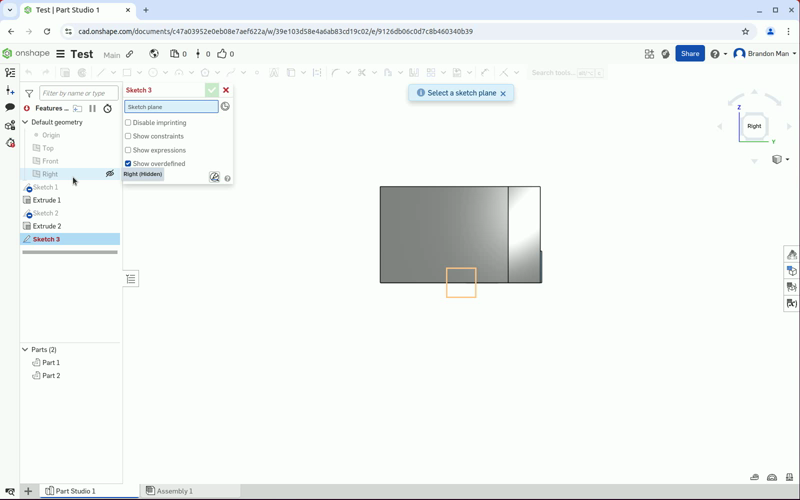
click(73, 176)
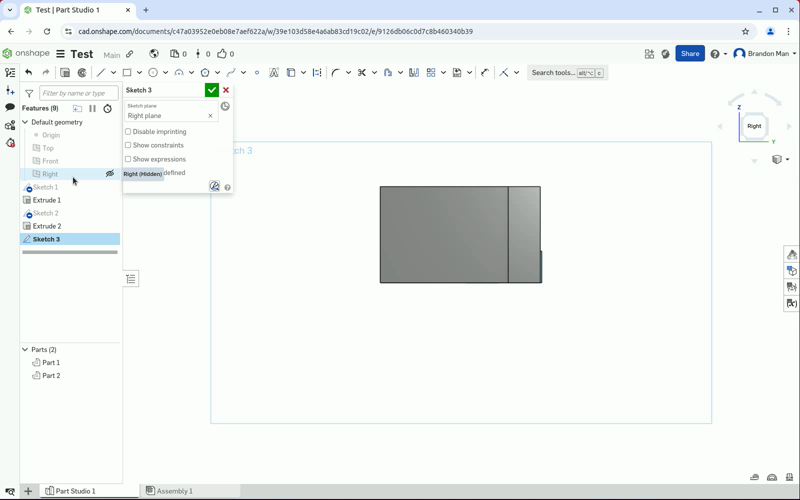
mouse_move(73, 352)
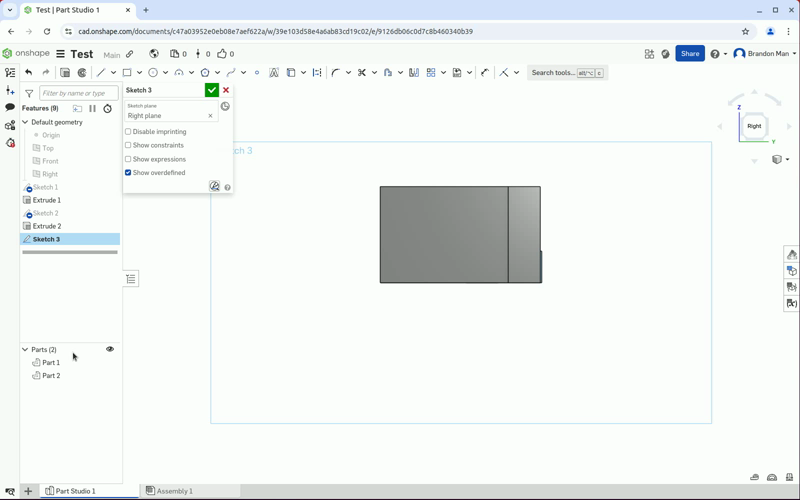
key(y)
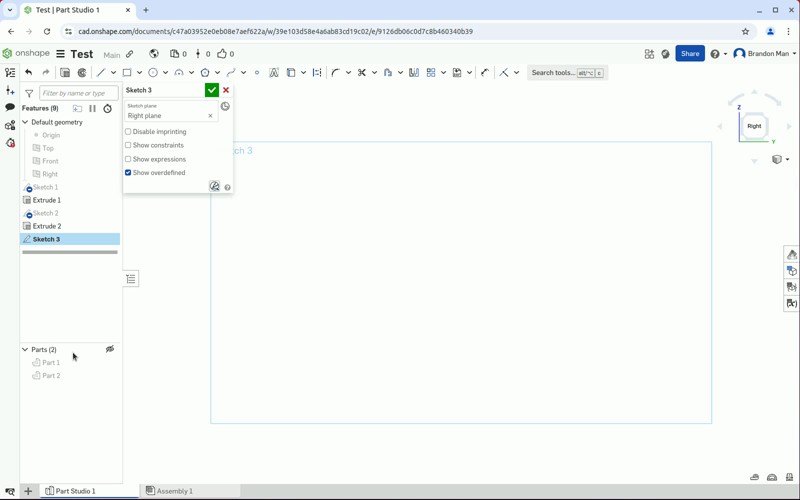
key(c)
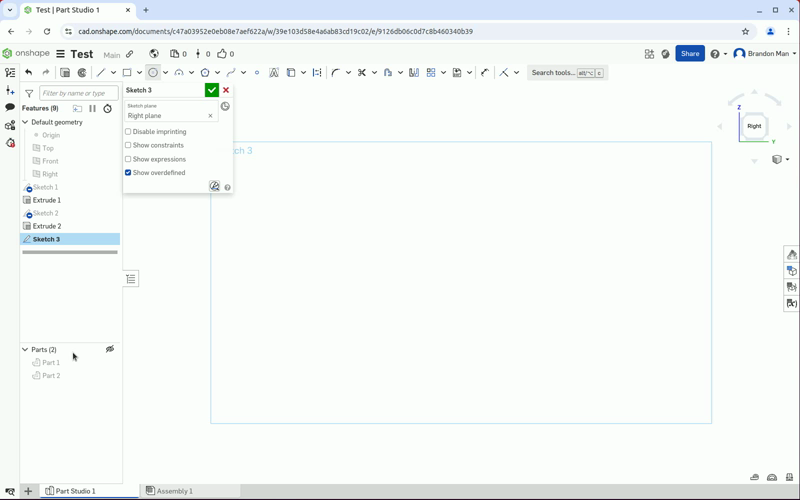
key_down(shift)
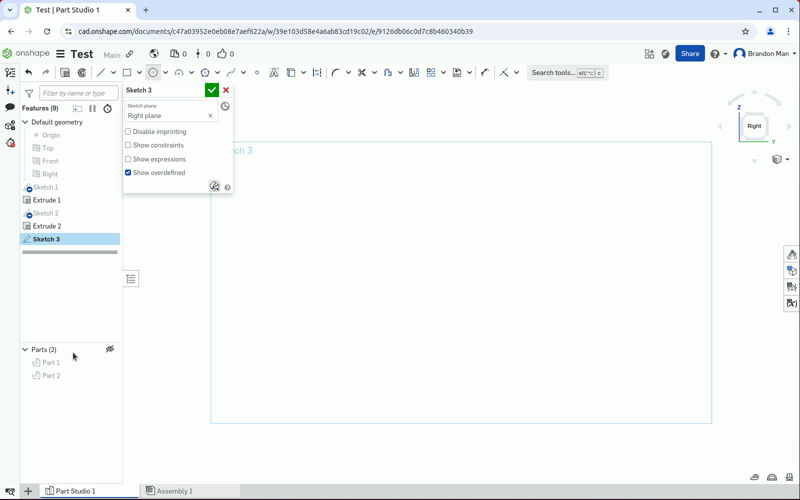
mouse_move(428, 223)
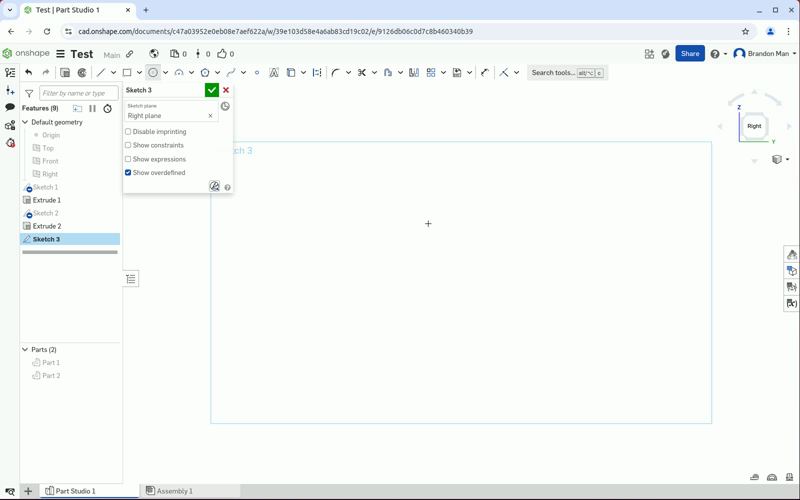
click(428, 223)
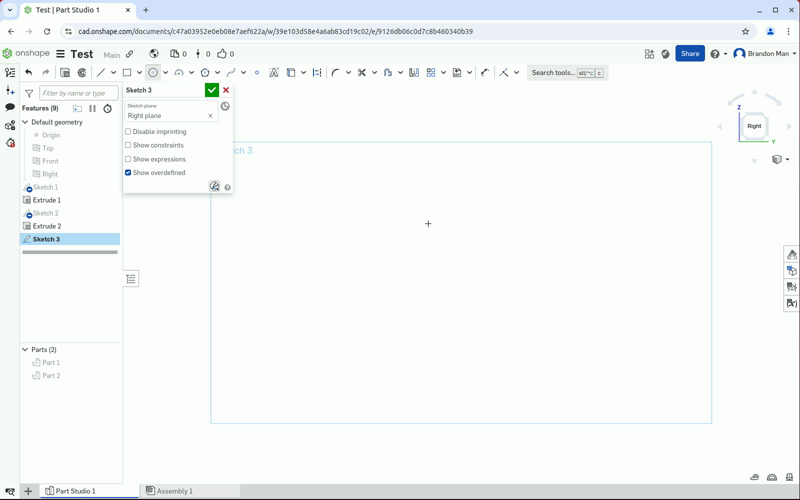
key_up(shift)
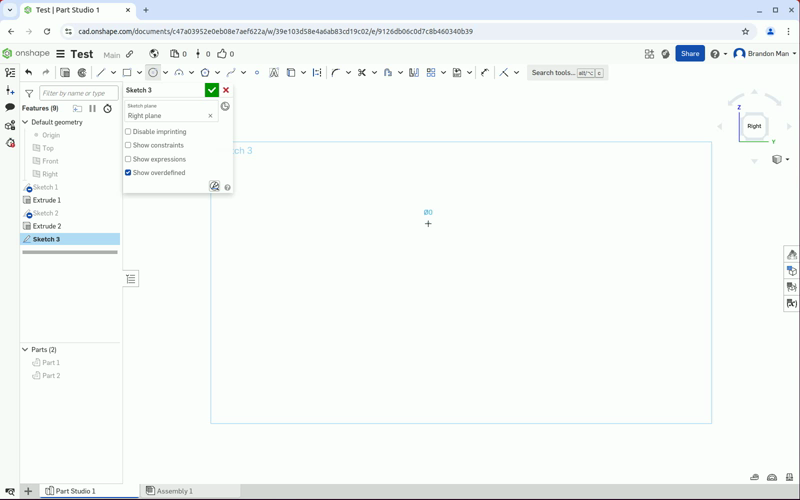
mouse_move(443, 223)
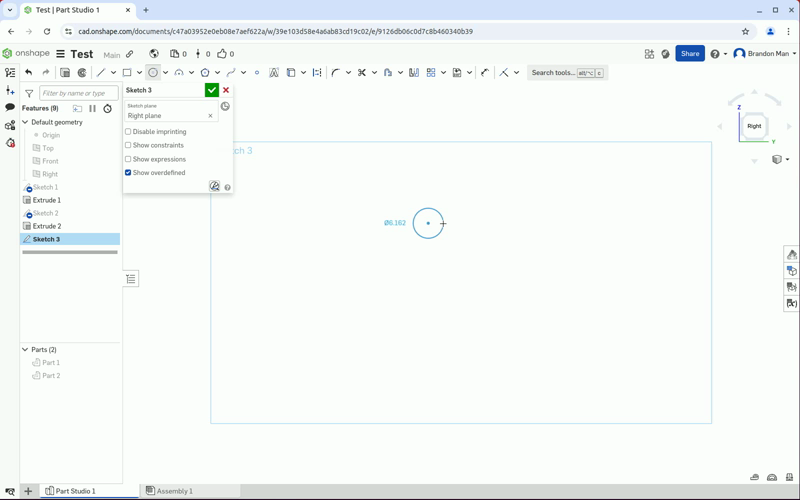
click(443, 223)
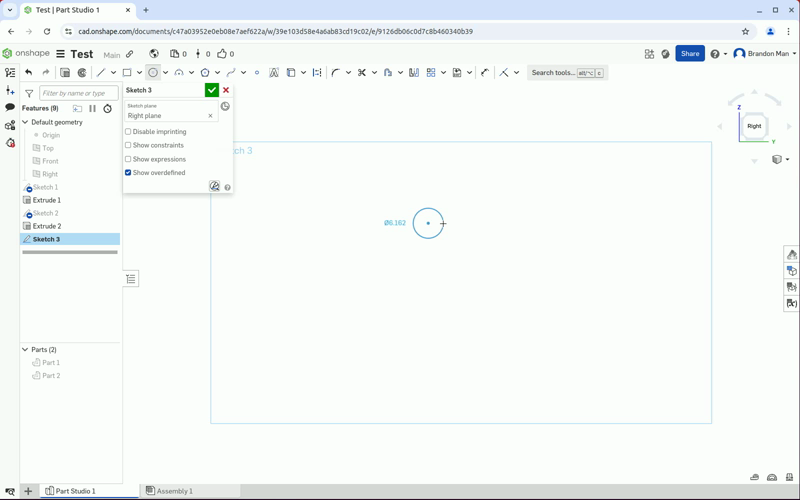
key(esc)
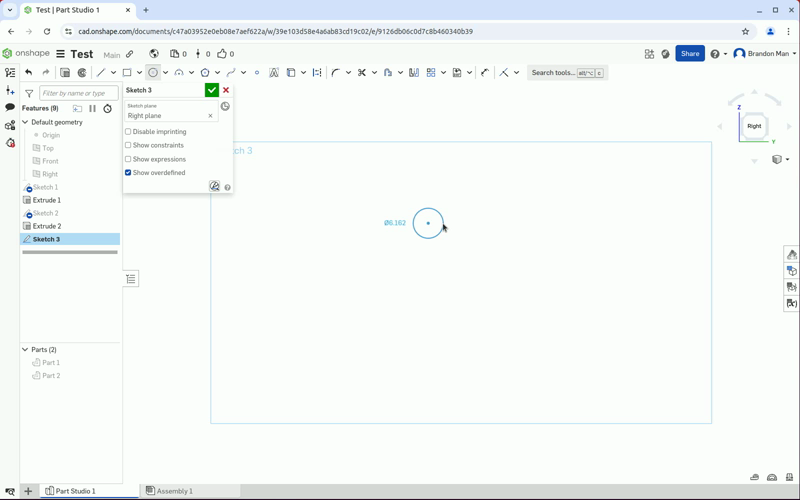
mouse_move(419, 212)
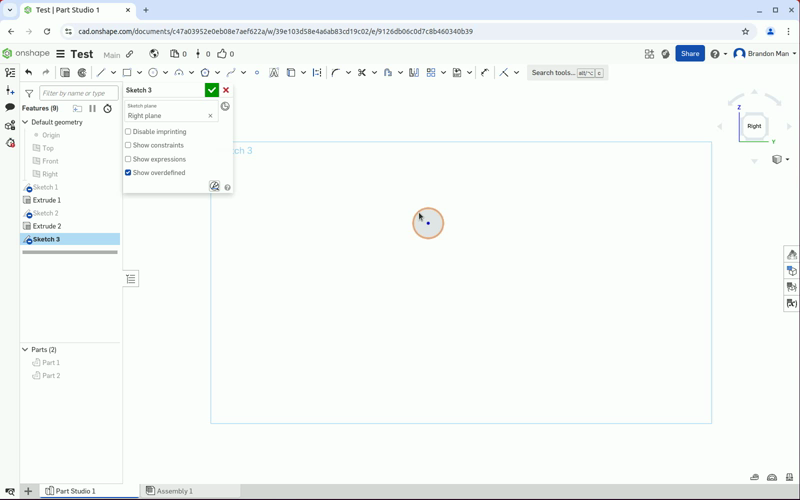
scroll(6)
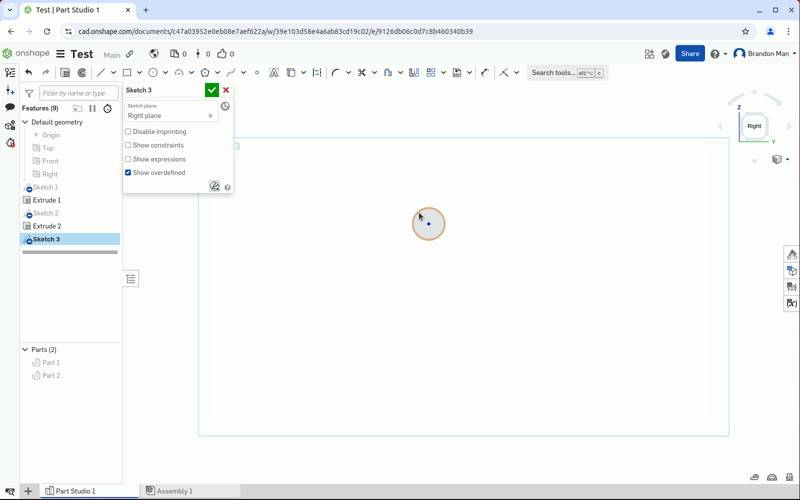
scroll(6)
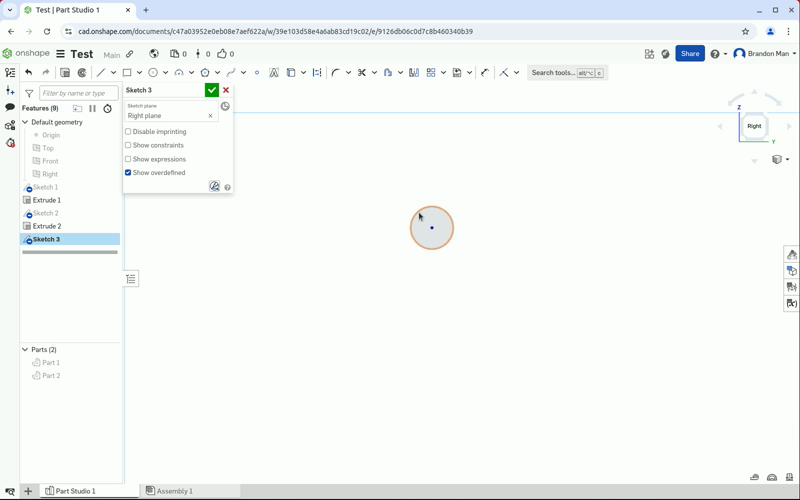
scroll(6)
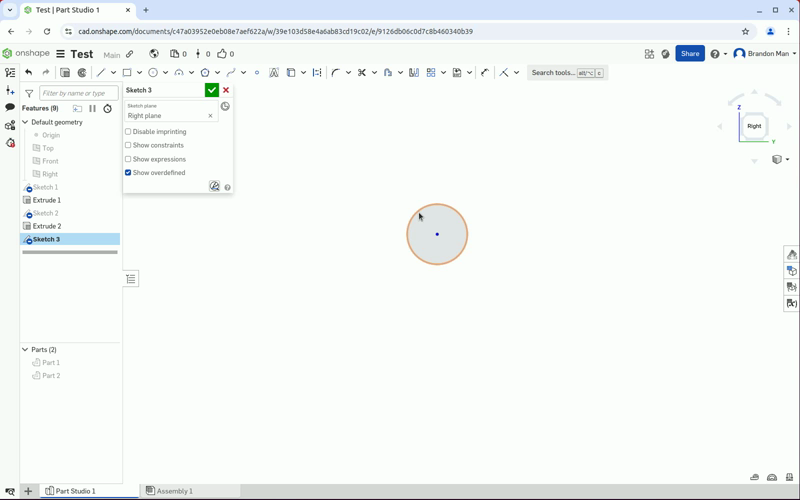
scroll(6)
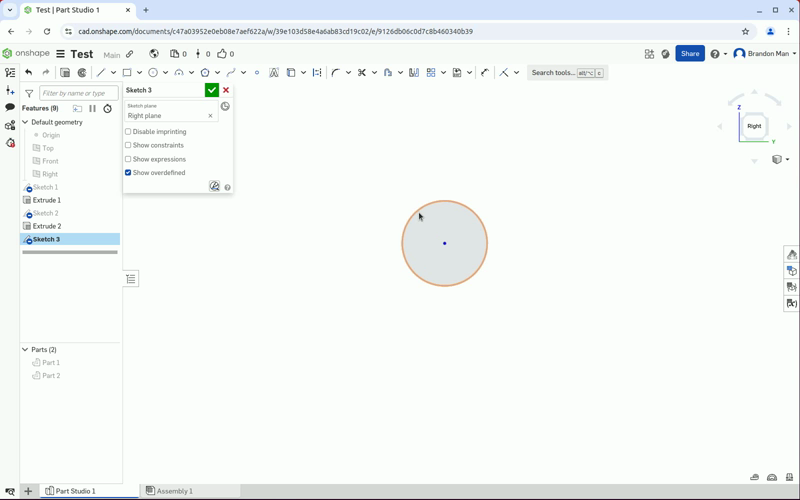
scroll(6)
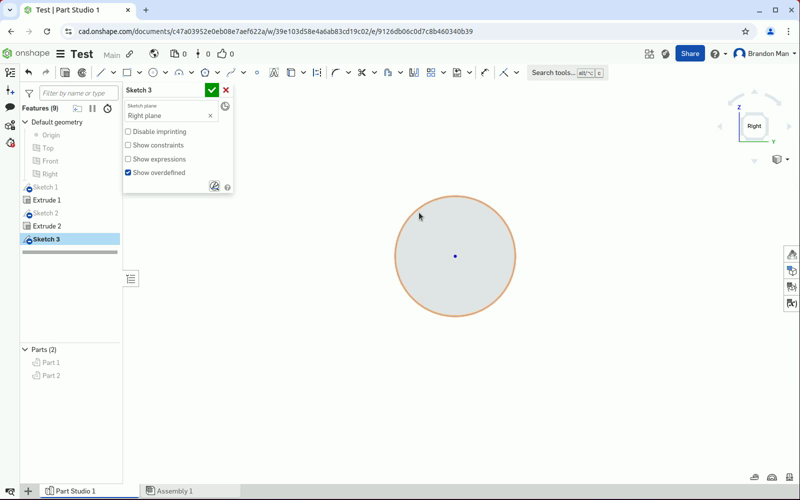
scroll(6)
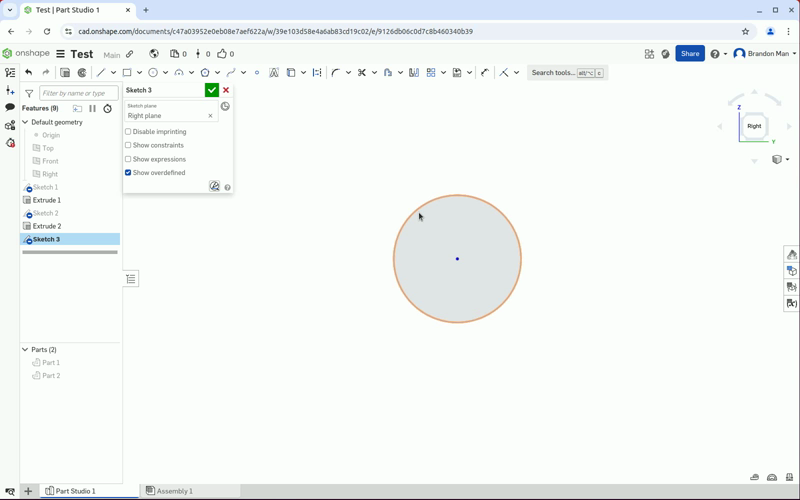
scroll(6)
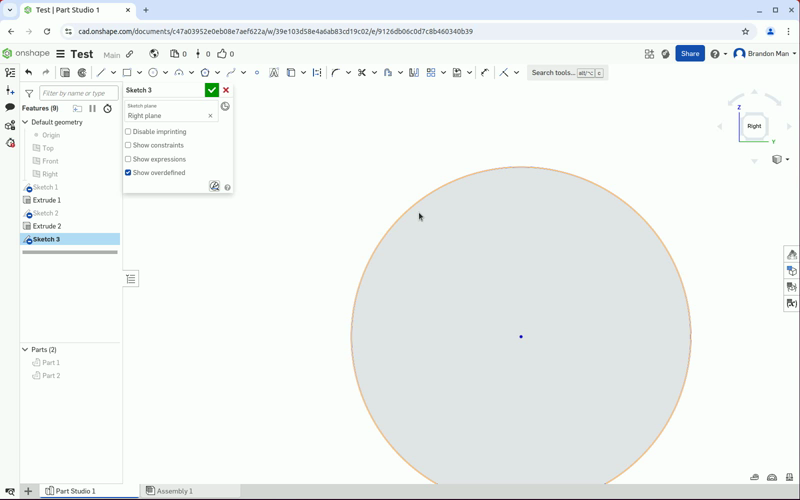
click(419, 212)
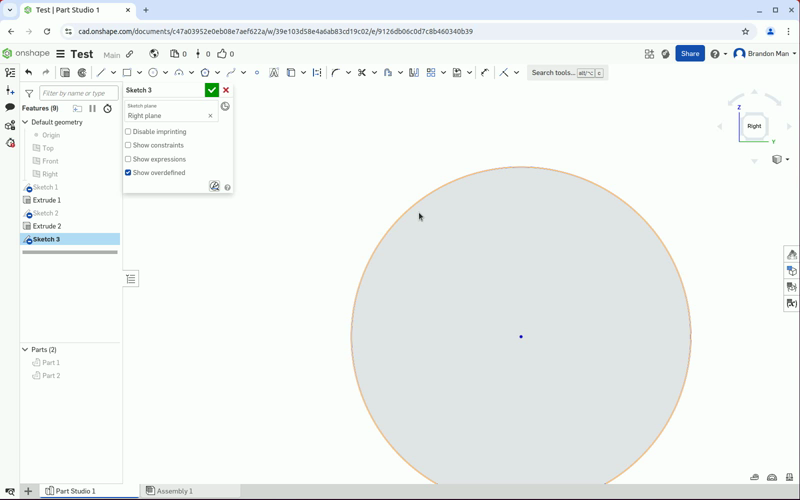
scroll(-6)
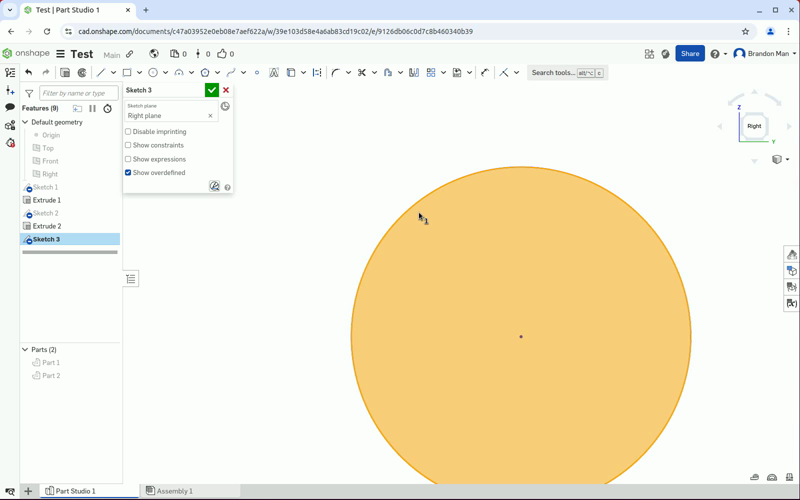
scroll(-6)
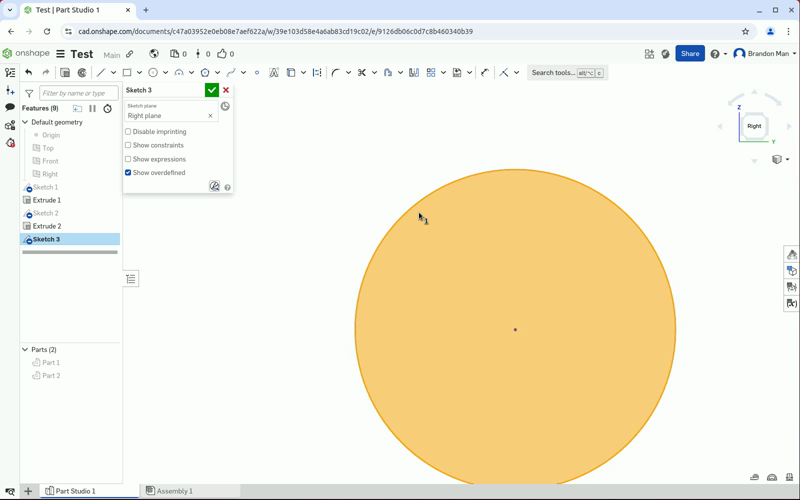
scroll(-6)
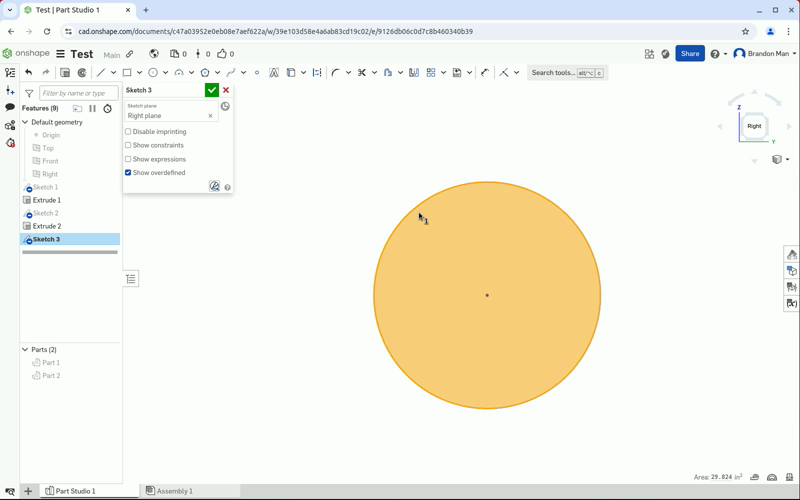
scroll(-6)
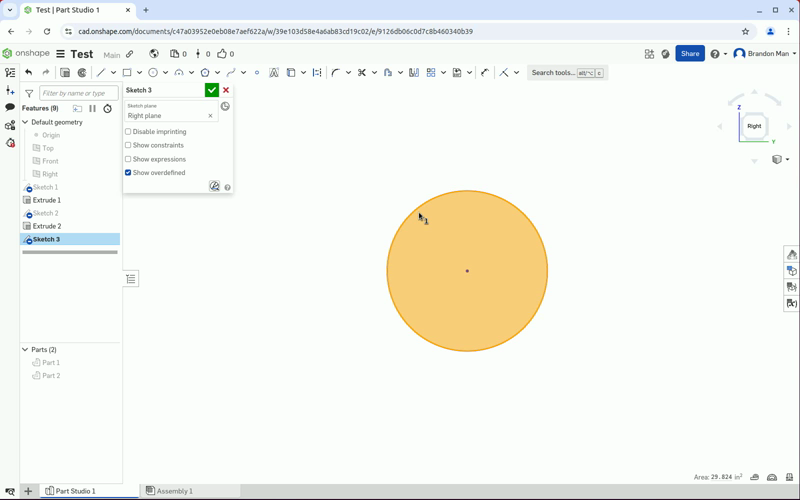
scroll(-6)
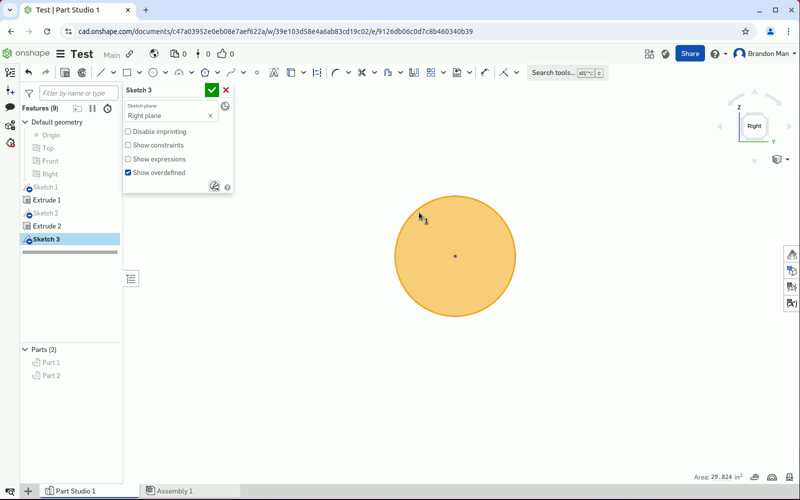
scroll(-6)
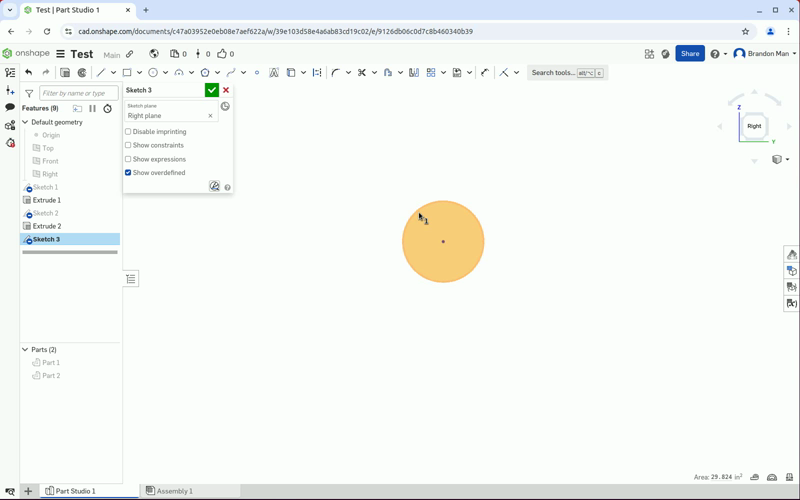
scroll(-6)
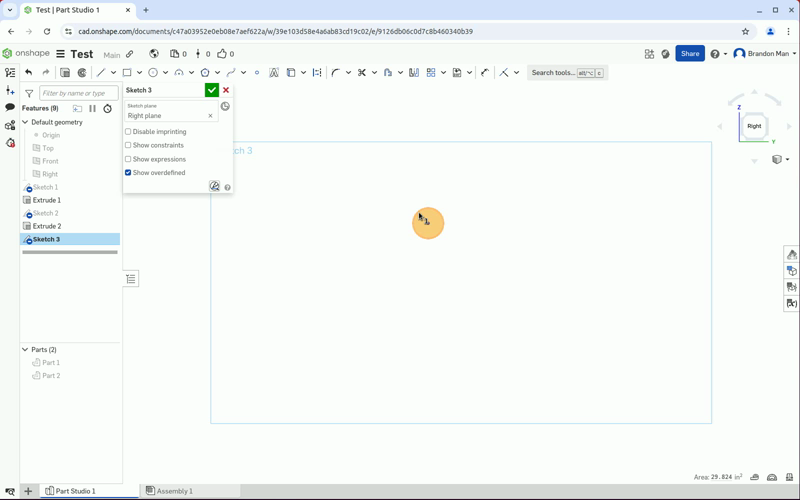
mouse_move(73, 352)
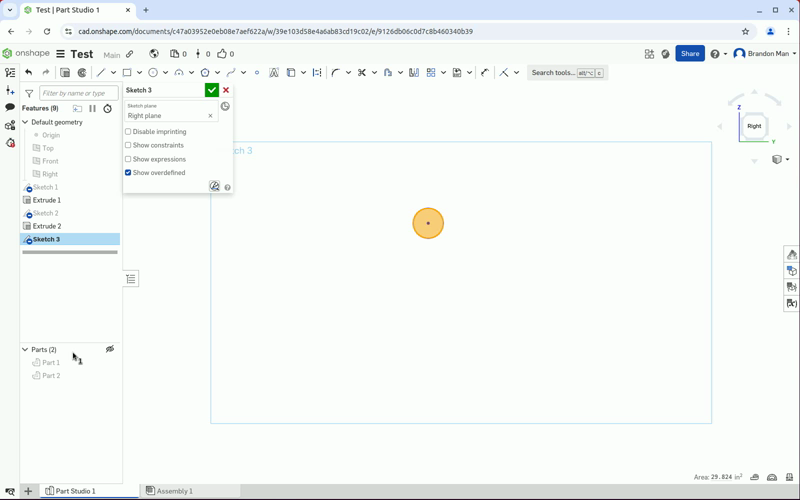
key(shift+y)
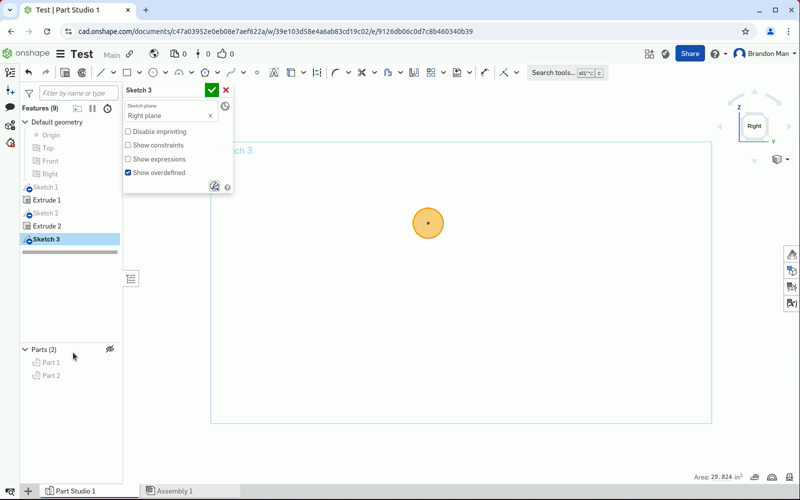
key(shift+e)
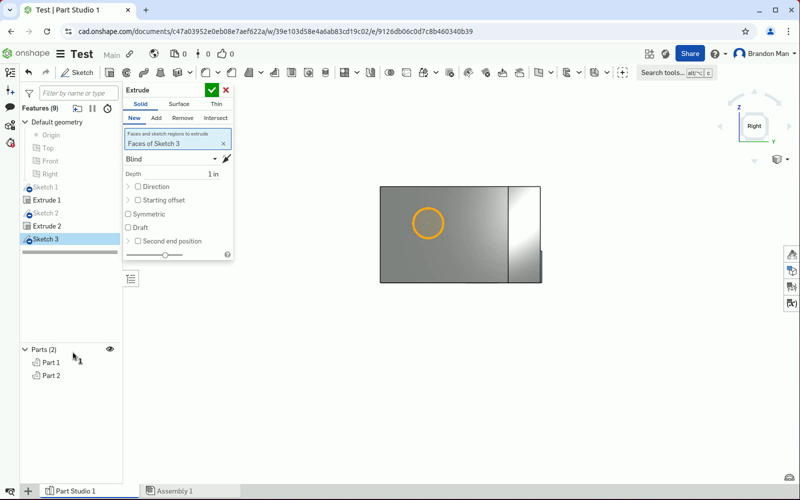
mouse_move(143, 106)
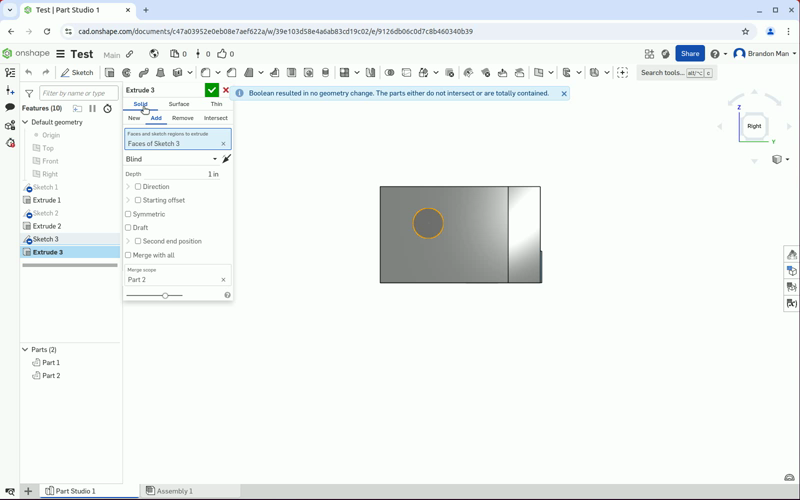
click(143, 106)
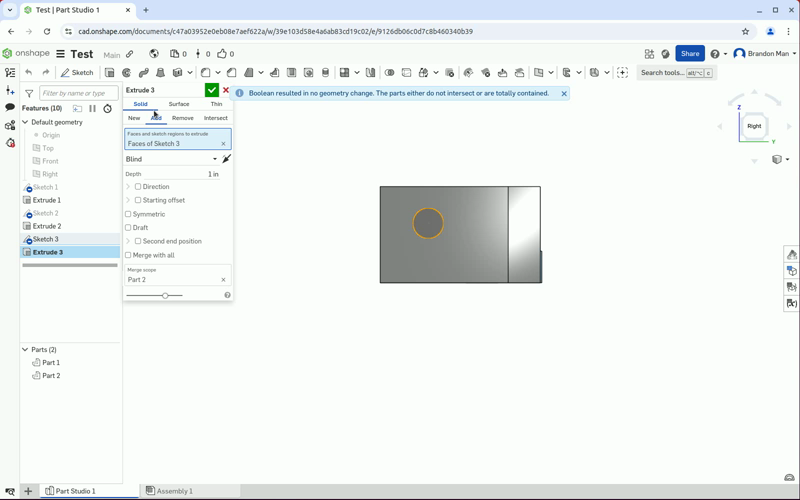
mouse_move(186, 120)
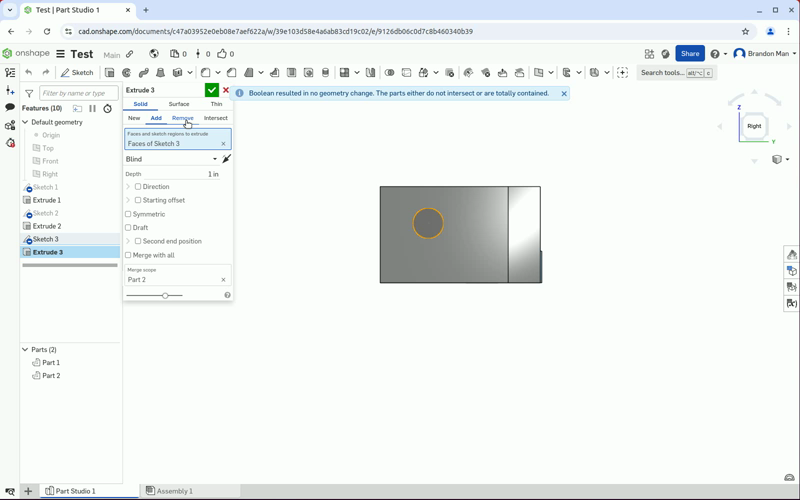
click(186, 120)
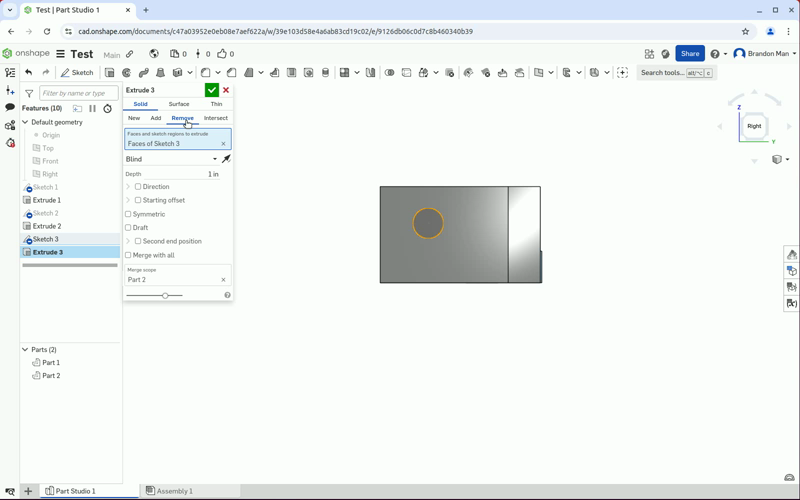
key(tab, 4)
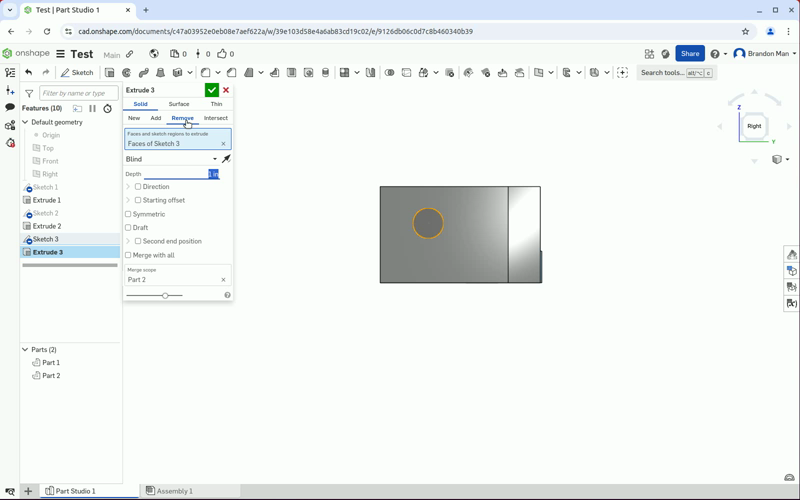
text(-25.275)
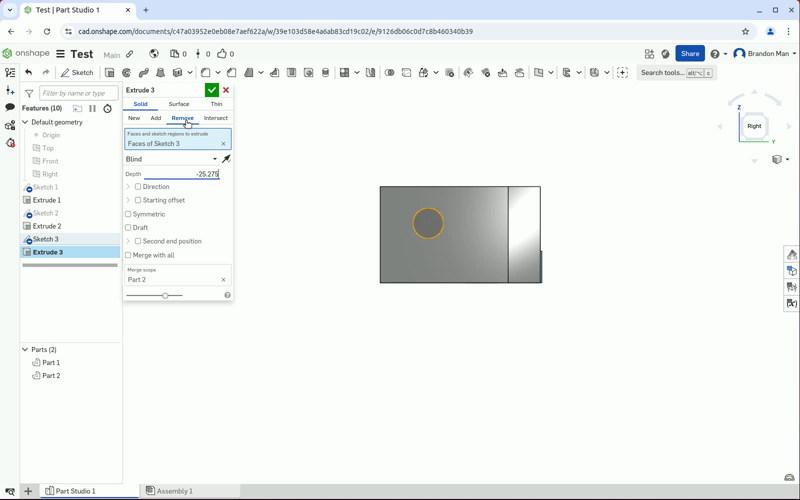
key(tab, 6)
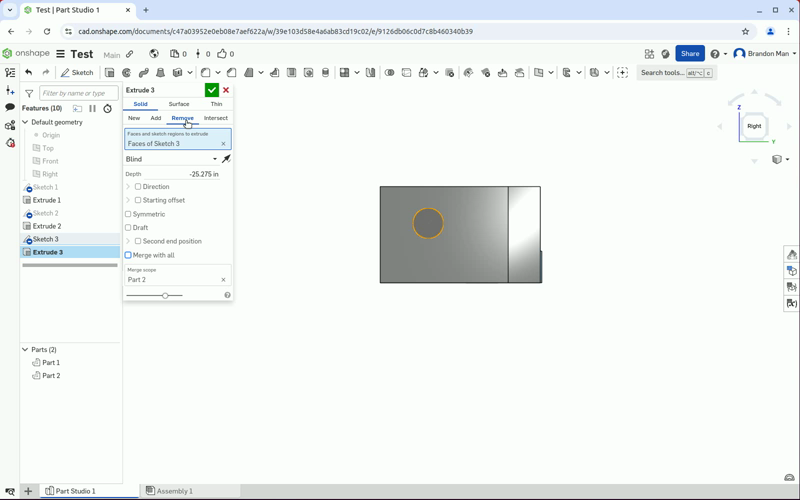
key(space)
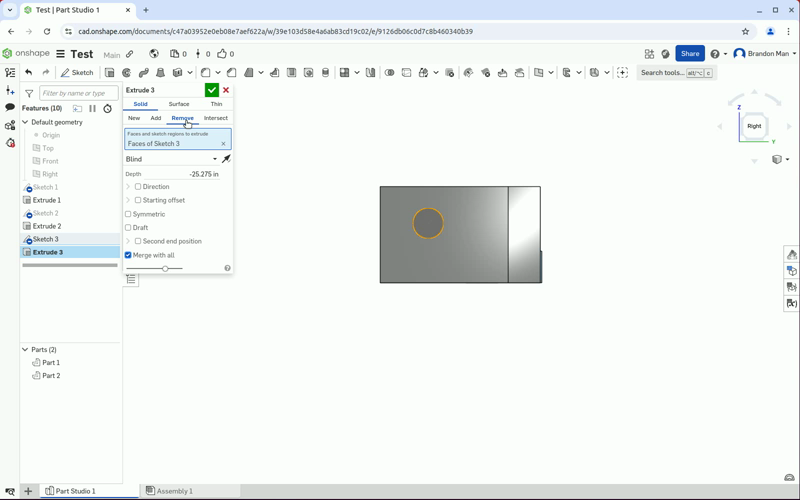
key(enter)
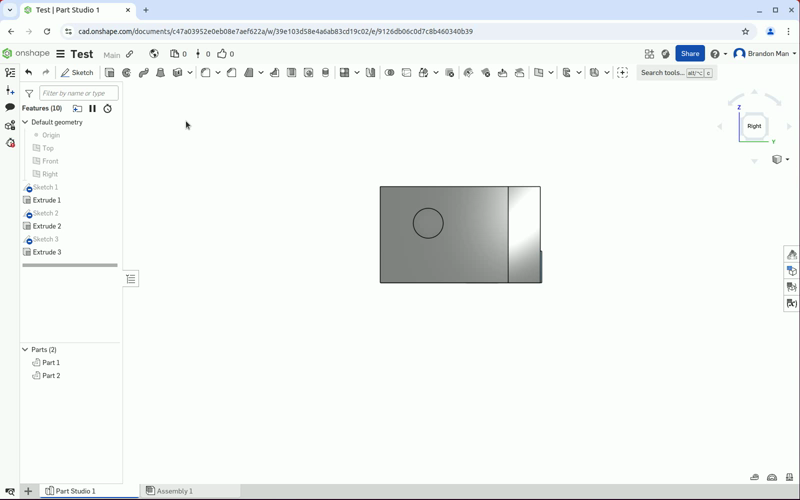
key(shift+h)
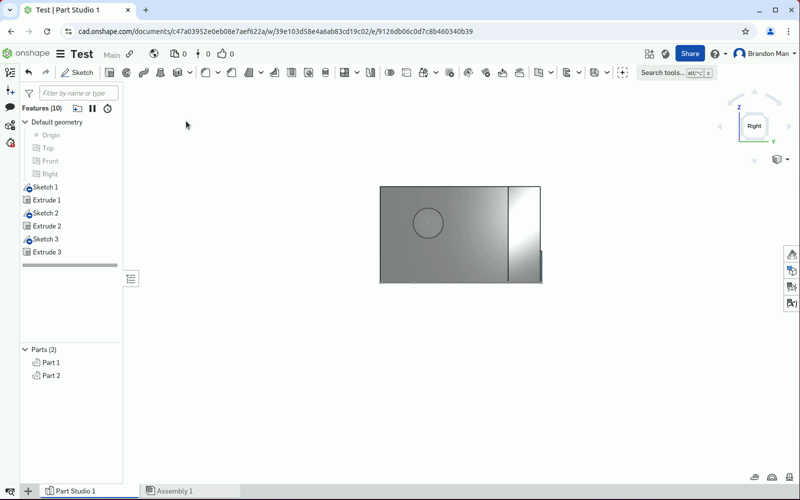
key(shift+h)
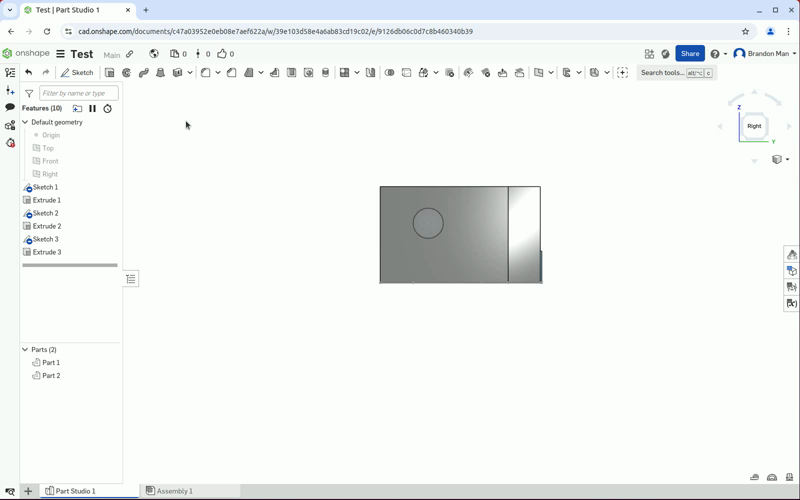
key(shift+7)
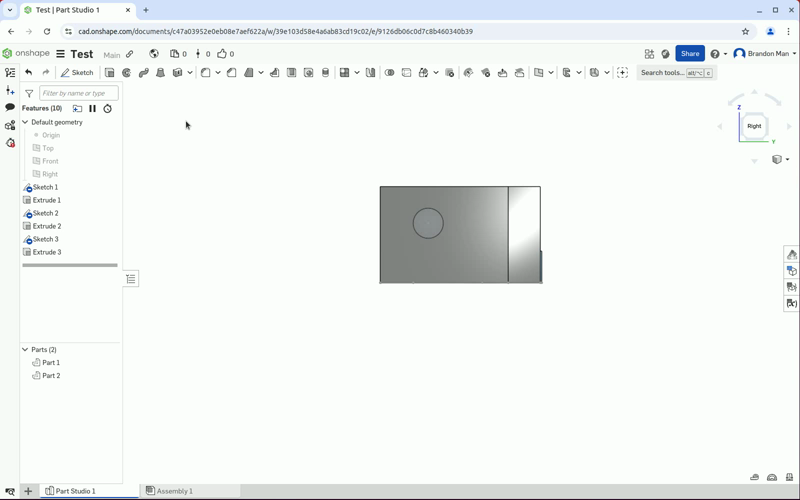
key(right, 2)
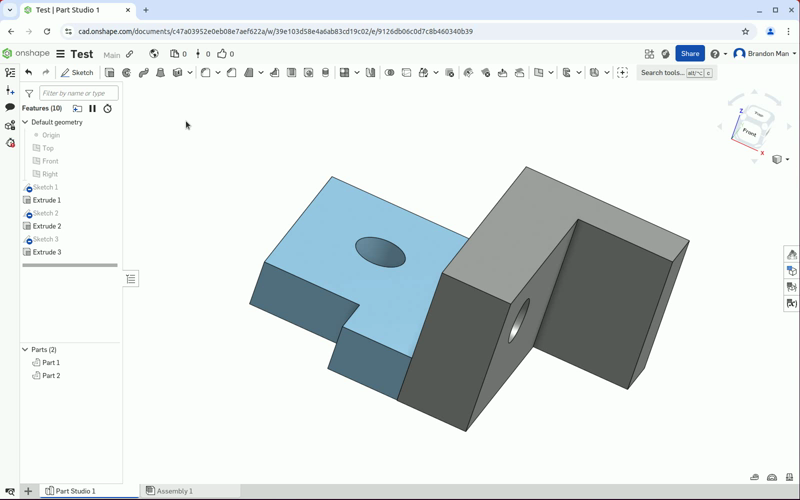
key(down, 2)
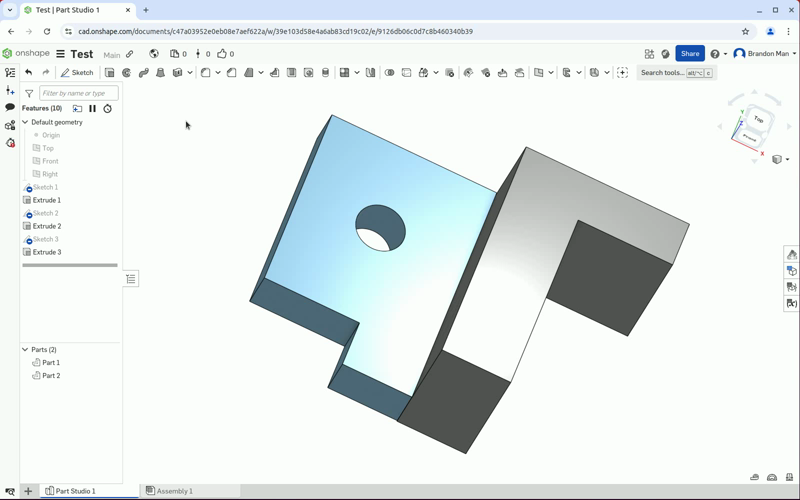
key(up, 2)
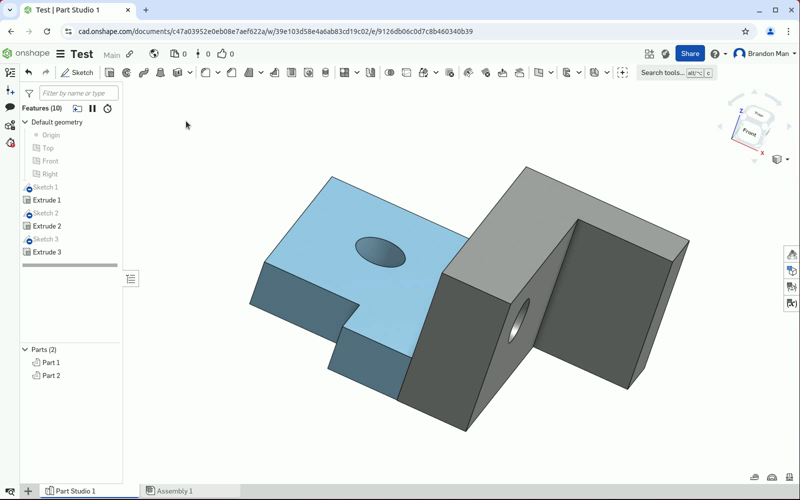
key(left, 2)
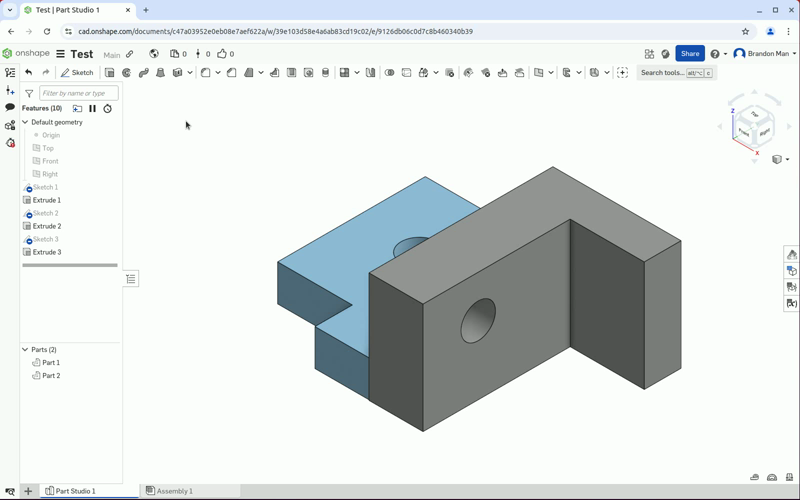
mouse_move(73, 189)
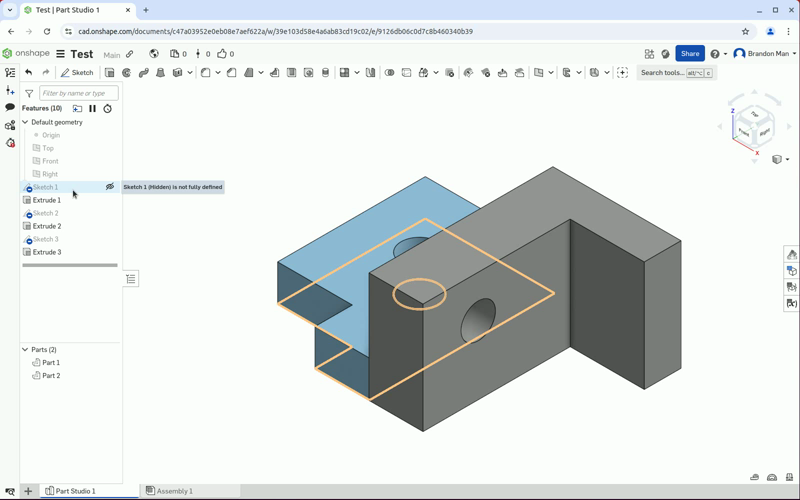
click(73, 189)